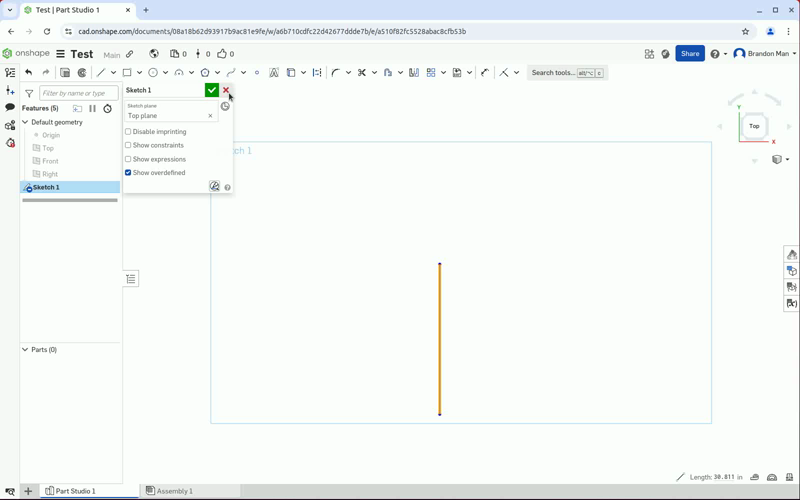
key(shift+h)
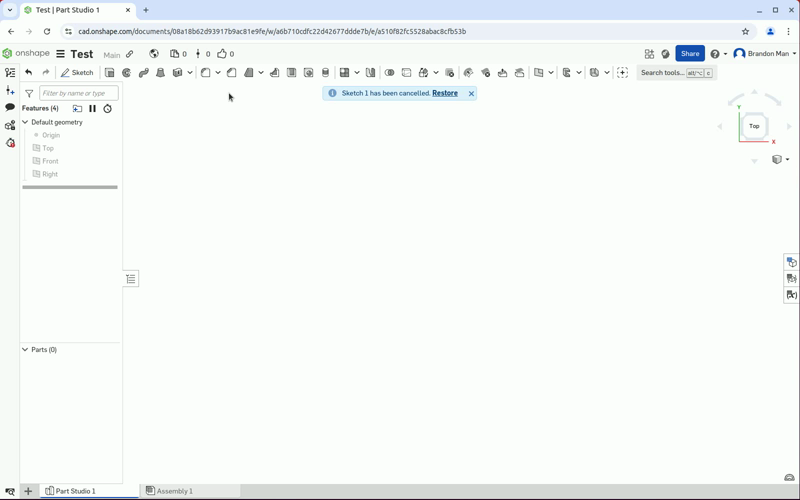
mouse_move(73, 352)
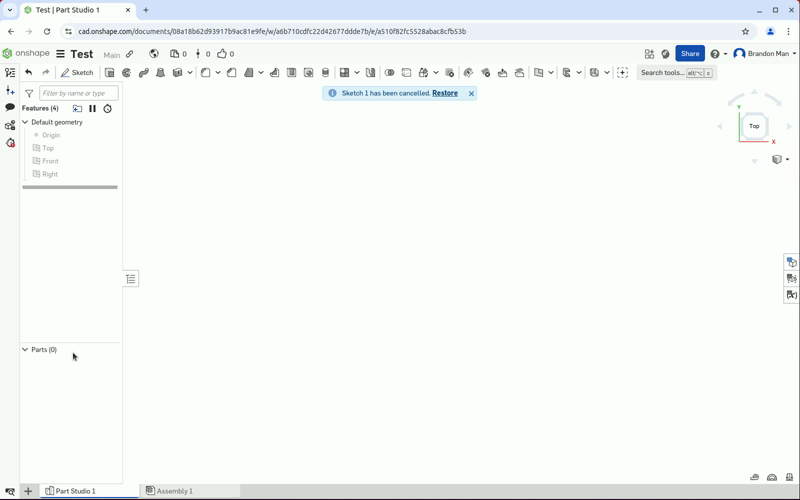
key(y)
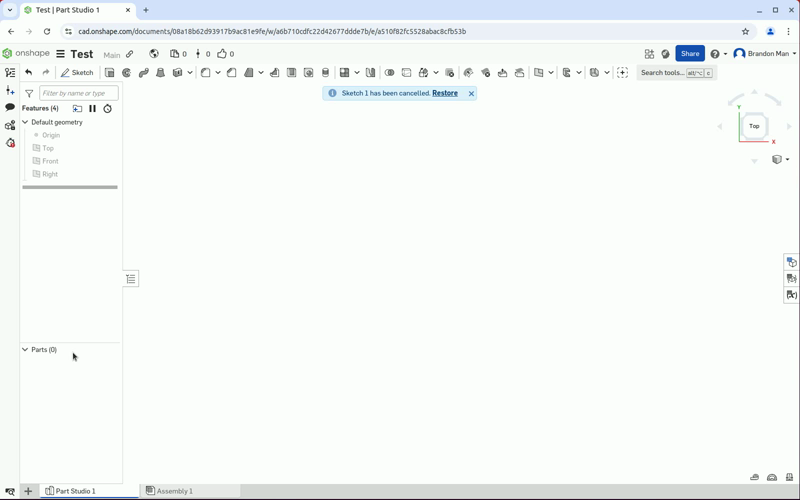
key(shift+p)
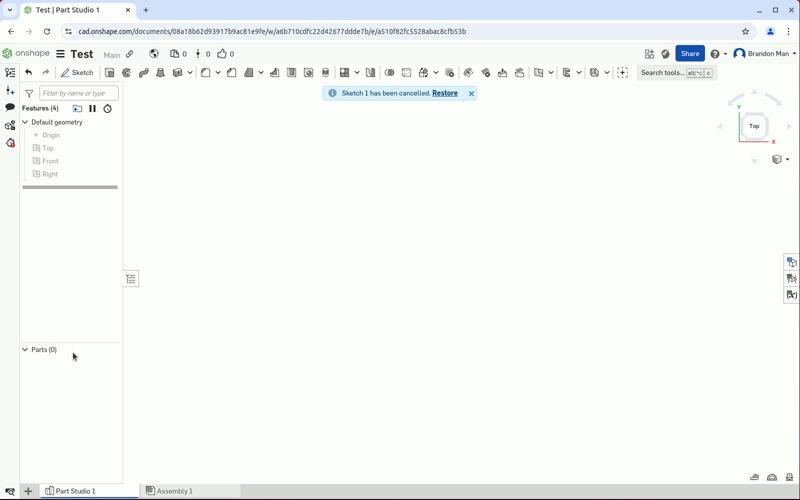
key(space)
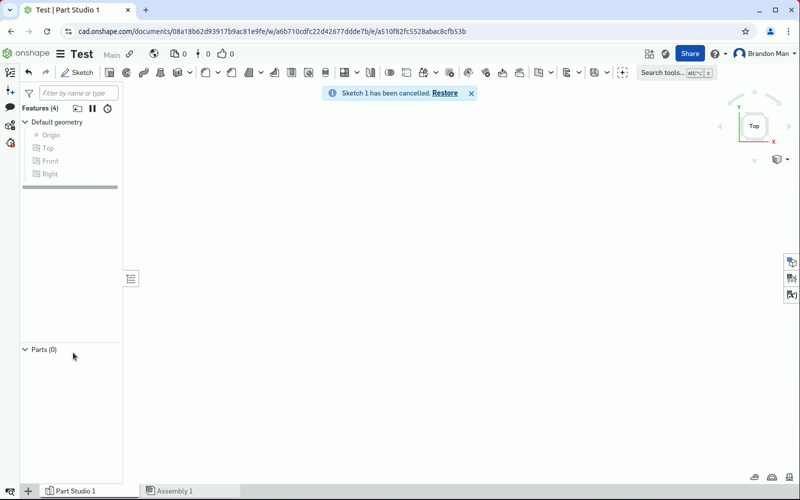
key_down(shift)
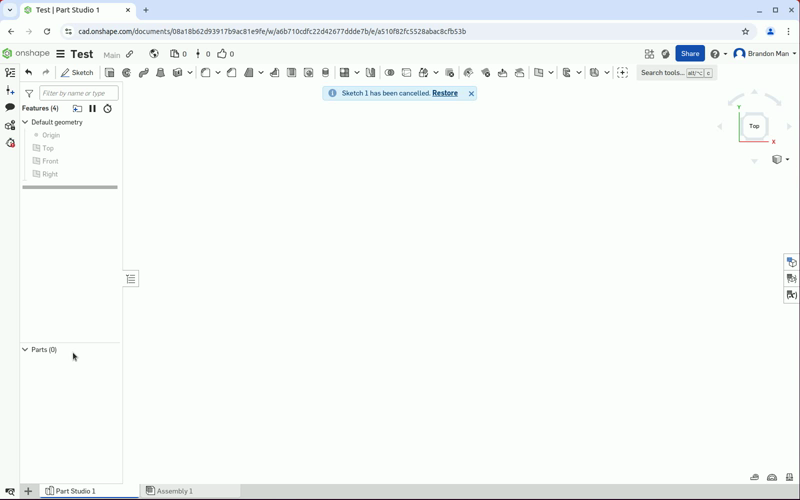
key(up)
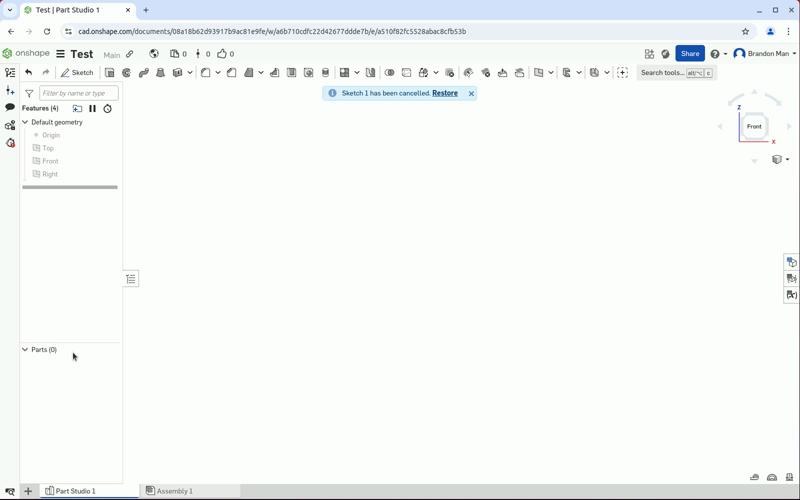
key_up(shift)
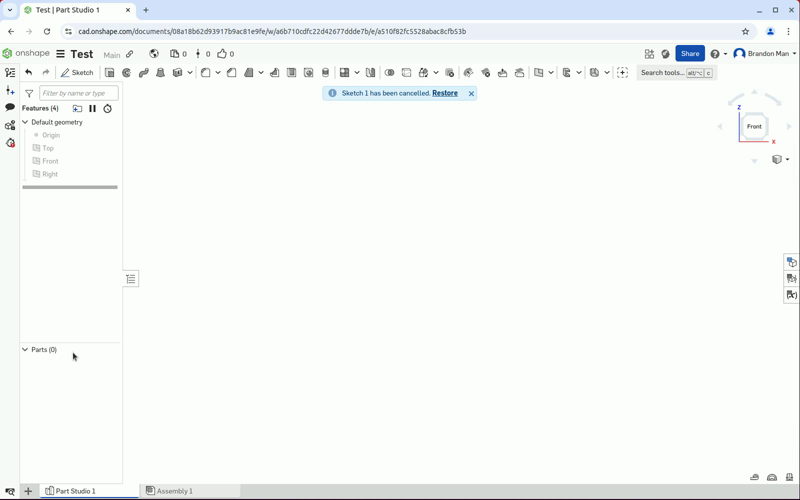
key(space)
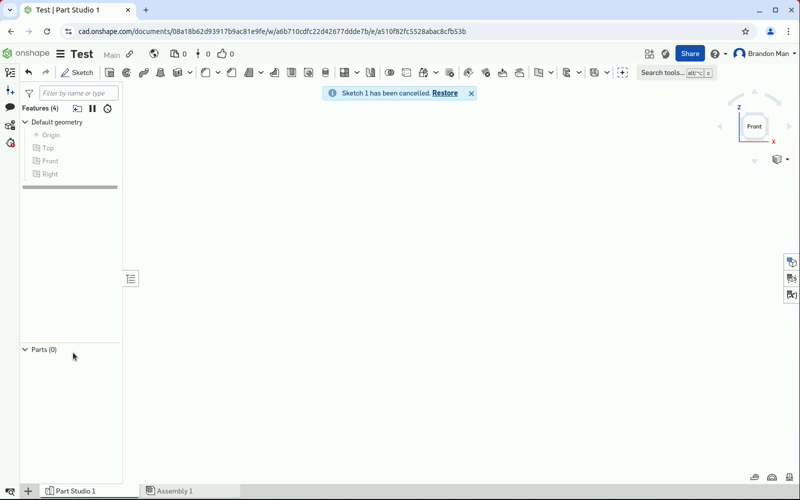
key_down(shift)
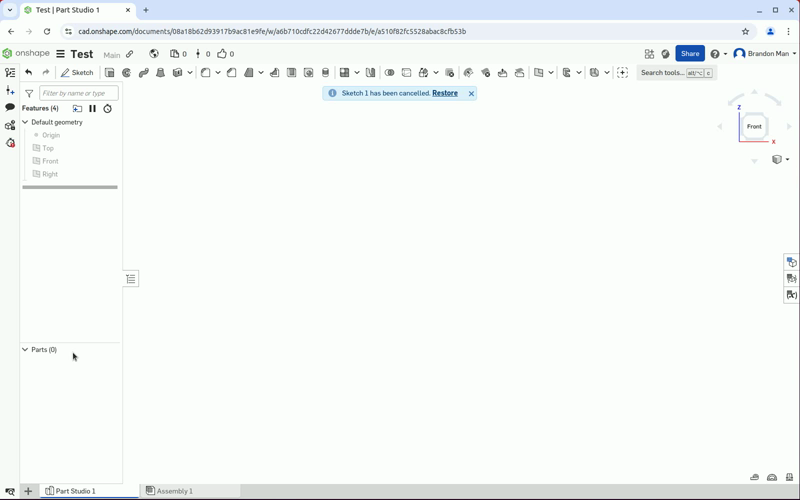
key(left)
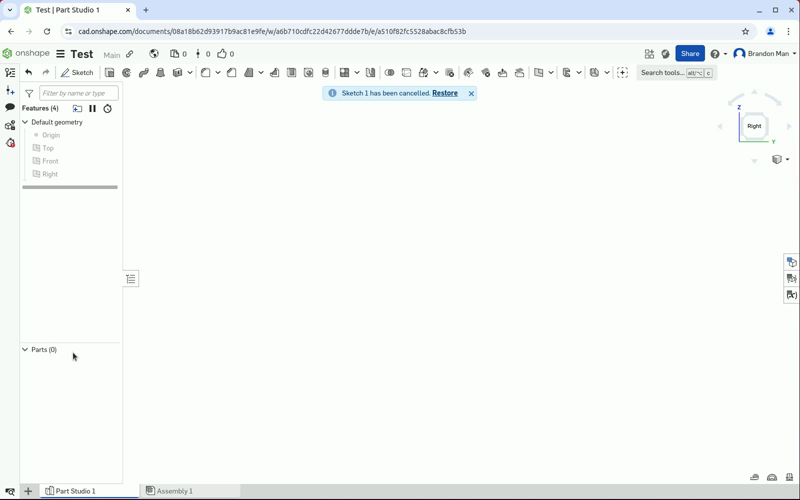
key_up(shift)
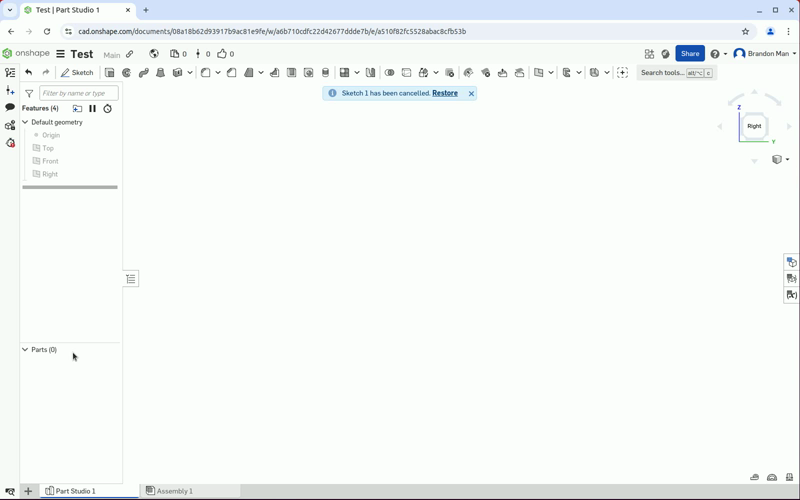
mouse_move(73, 352)
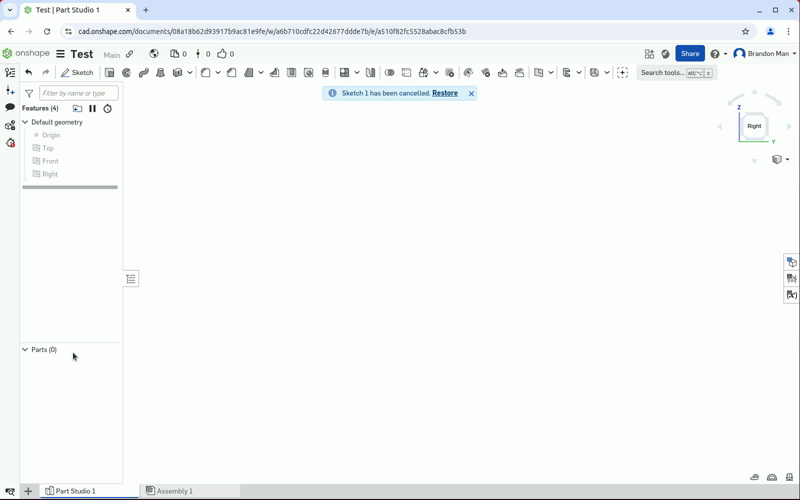
key(shift+y)
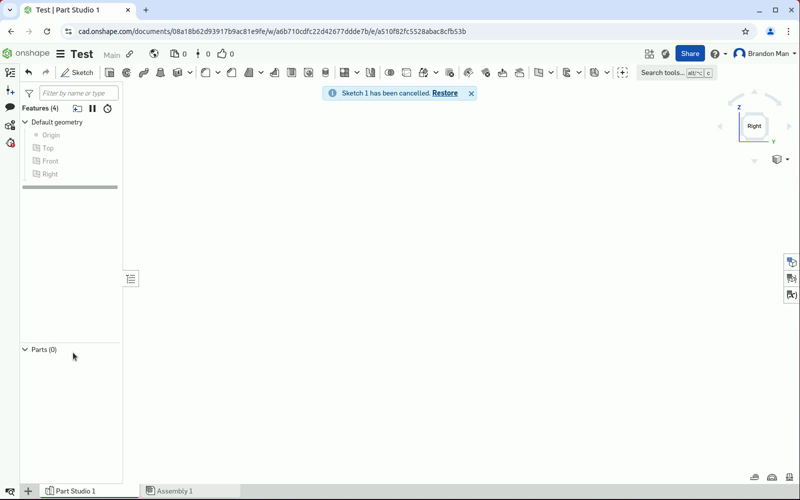
key(shift+s)
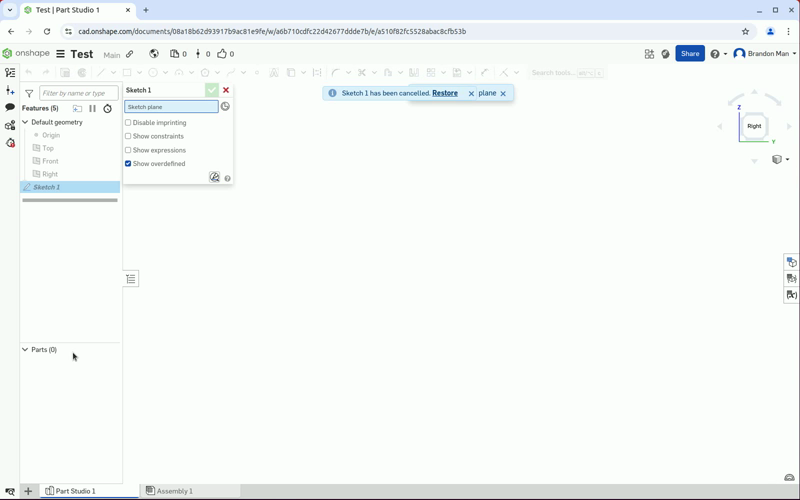
mouse_move(73, 176)
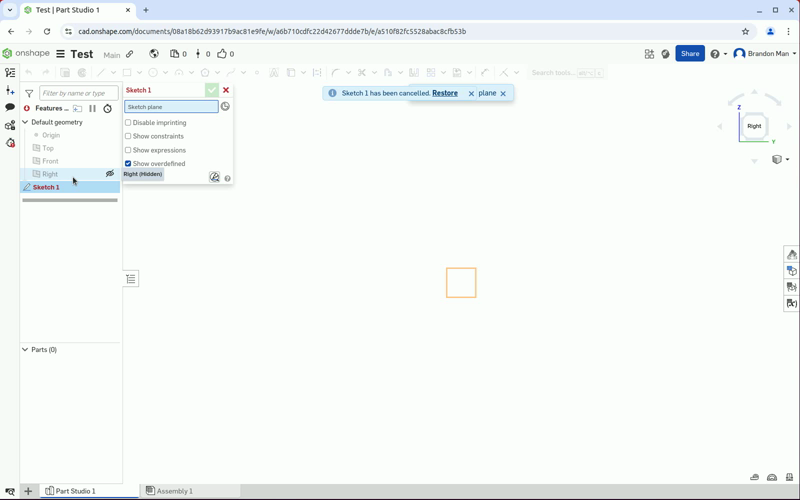
click(73, 176)
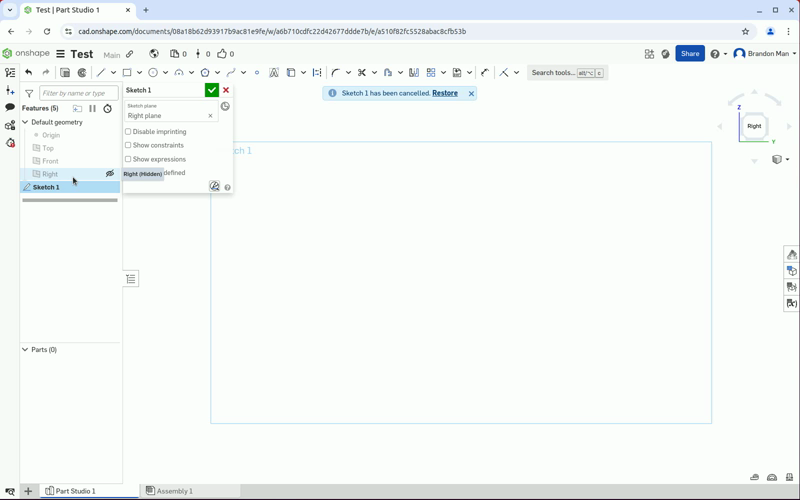
mouse_move(73, 352)
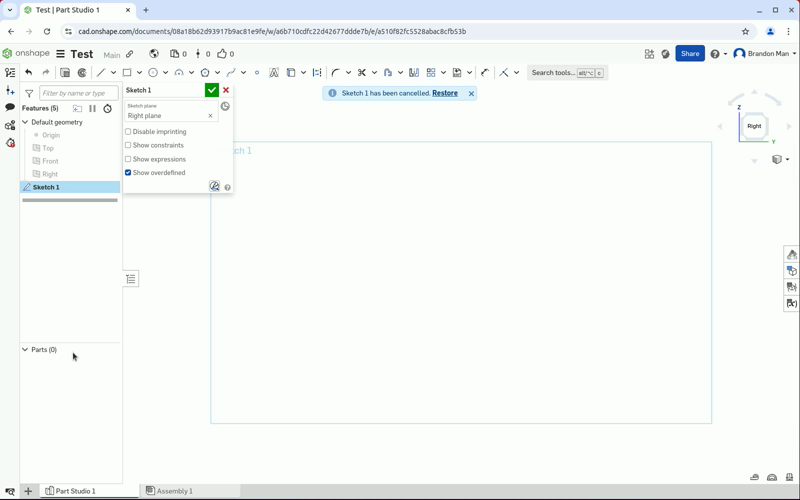
key(y)
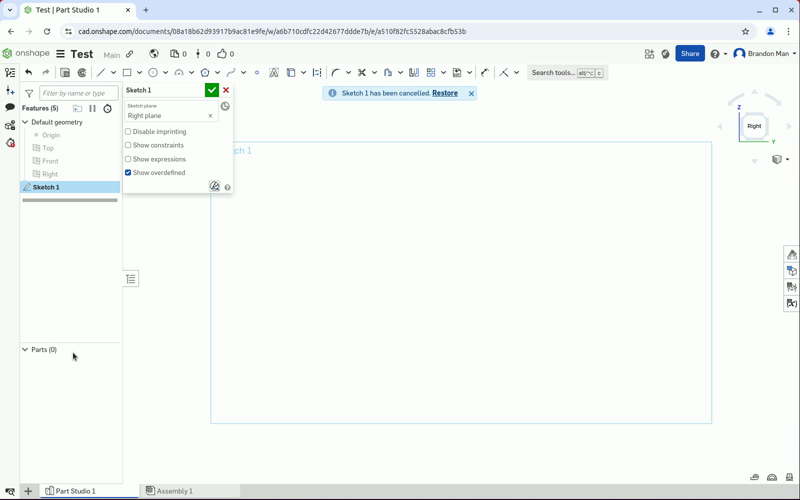
key(l)
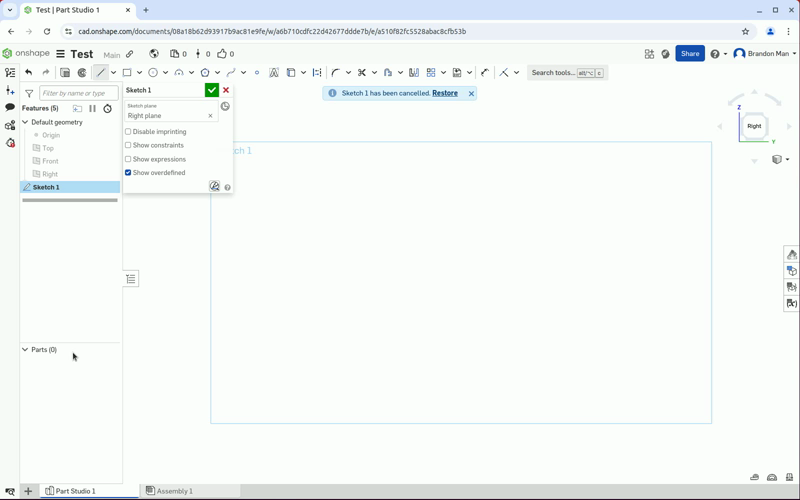
key_down(shift)
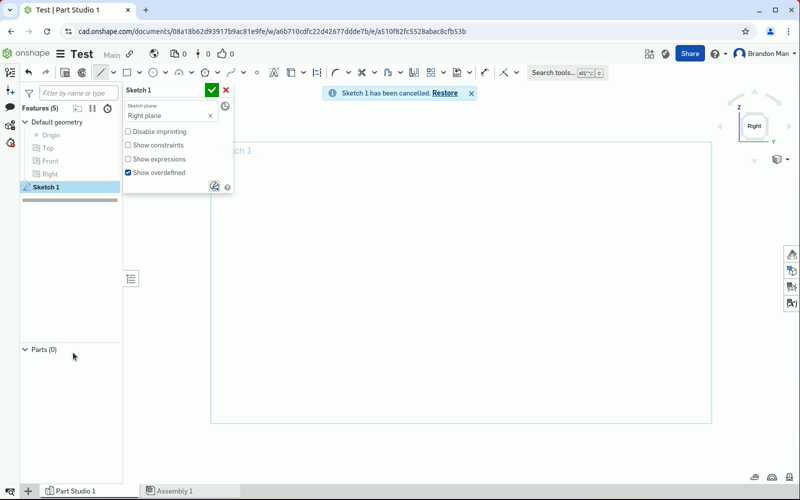
mouse_move(441, 189)
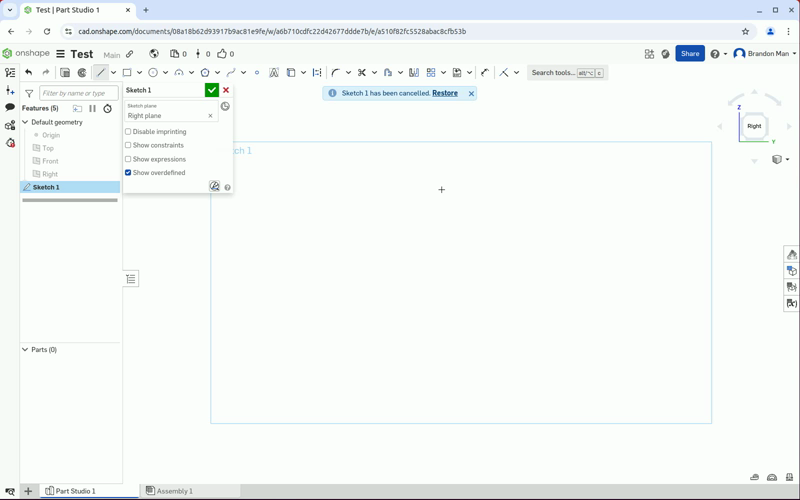
click(441, 189)
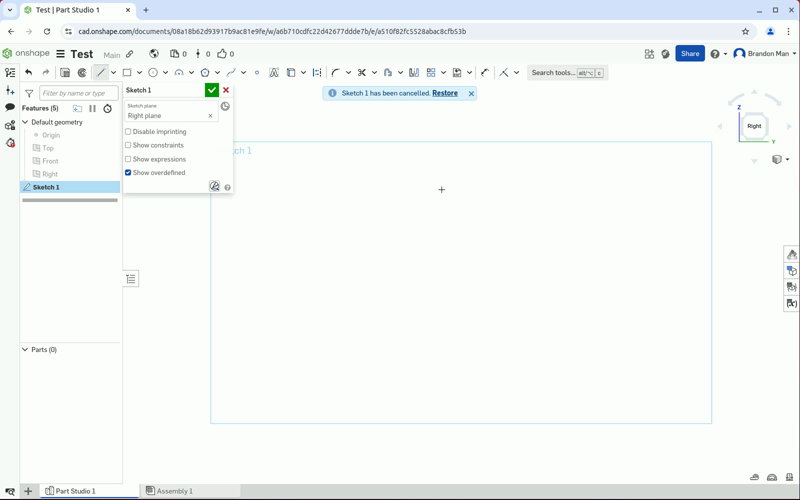
key_up(shift)
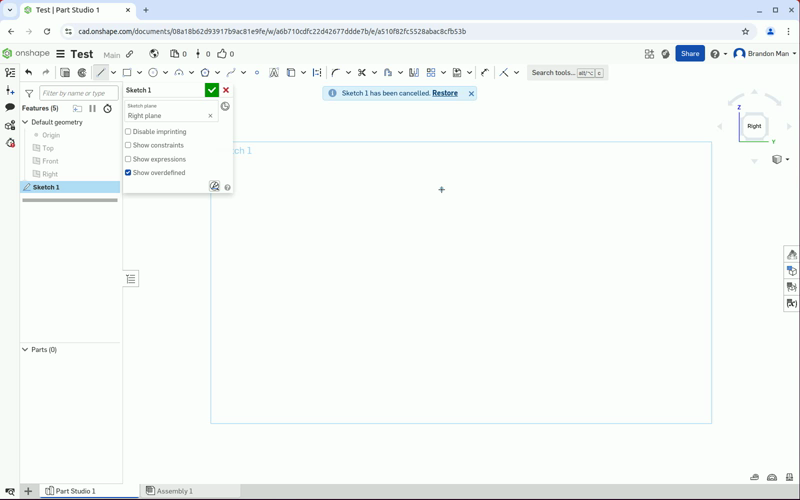
key_down(shift)
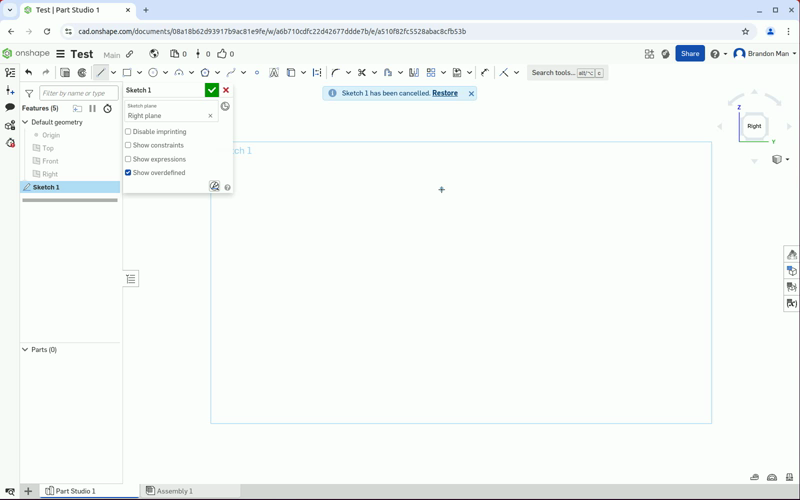
mouse_move(471, 189)
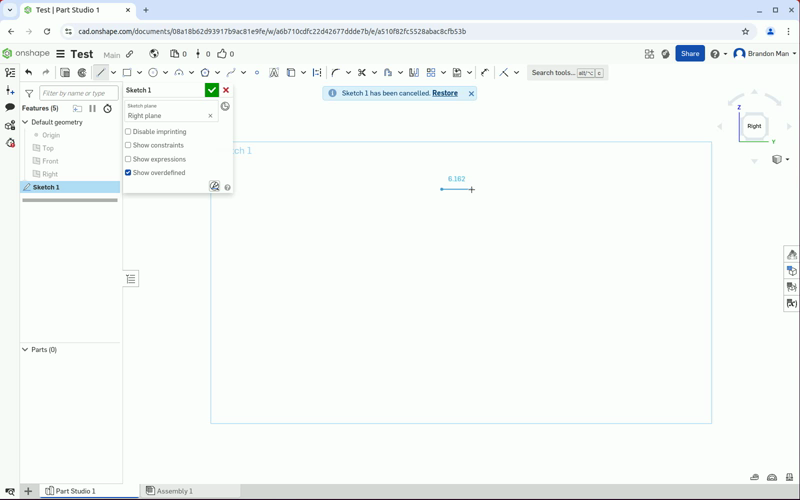
mouse_move(454, 189)
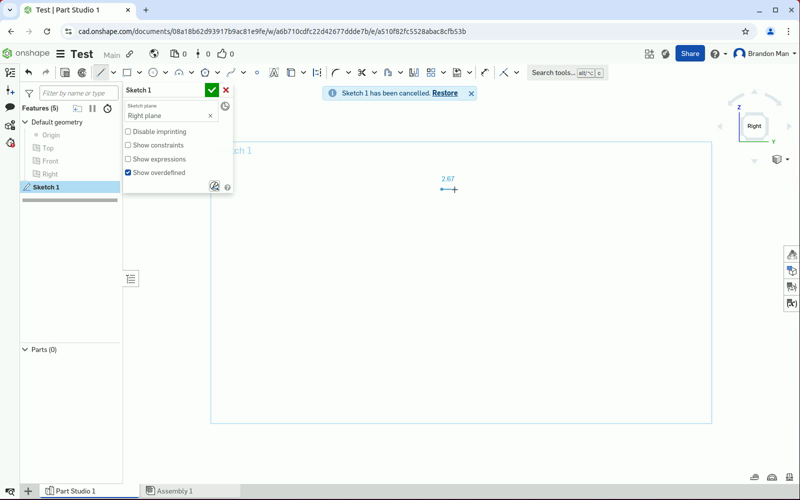
click(454, 189)
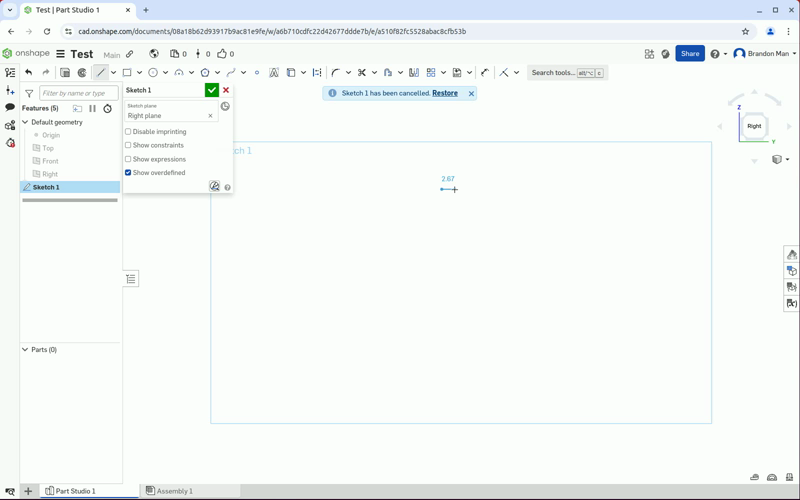
key_up(shift)
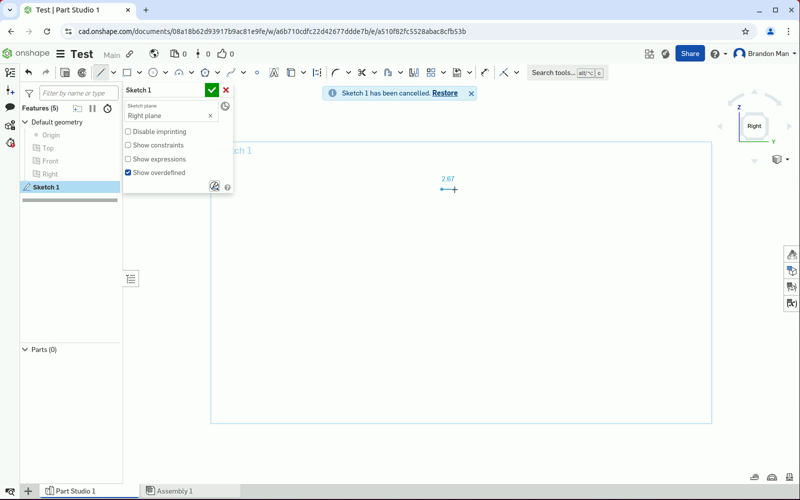
key(esc)
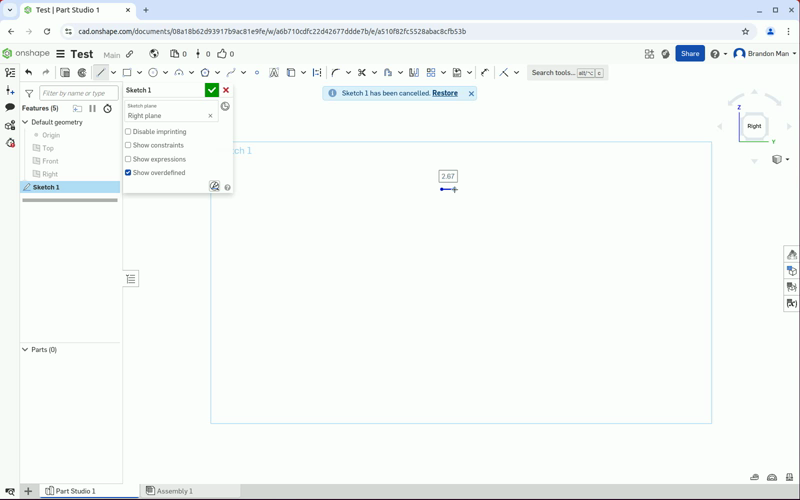
key(a)
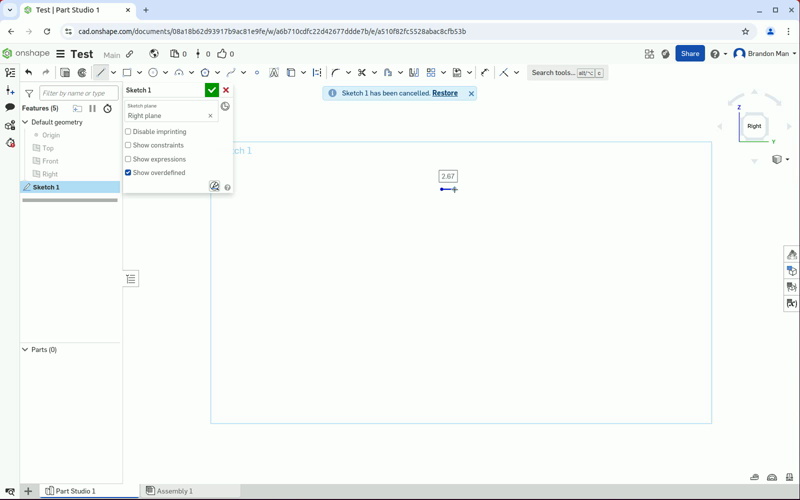
mouse_move(454, 189)
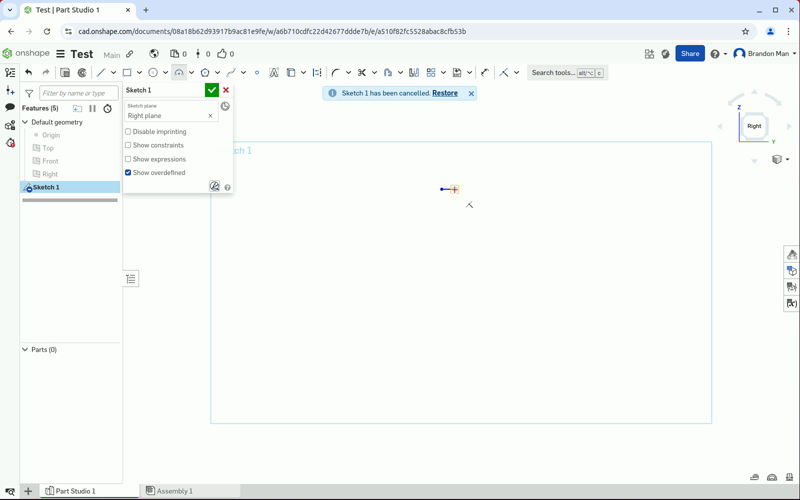
click(454, 189)
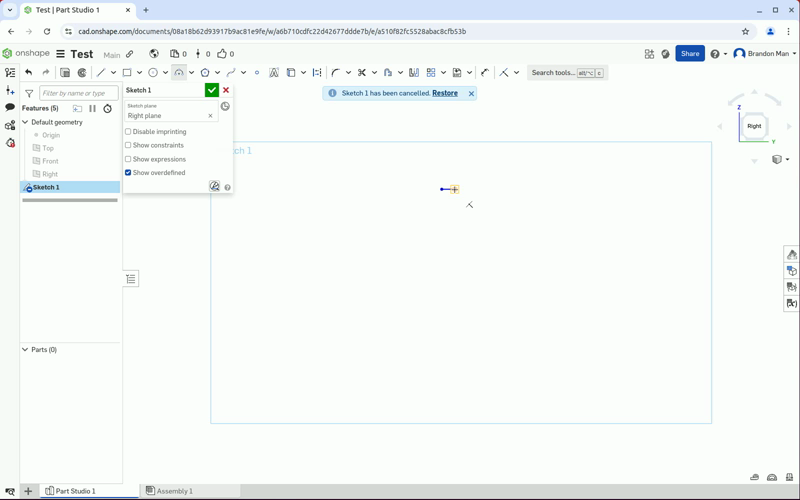
key_down(shift)
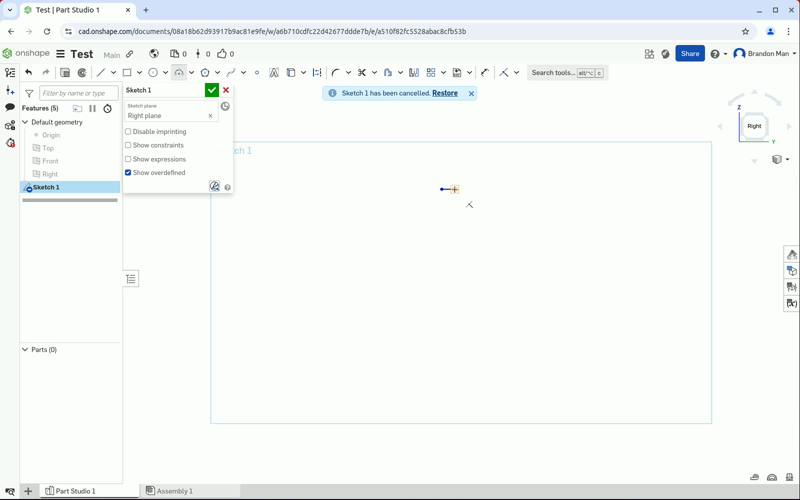
mouse_move(467, 189)
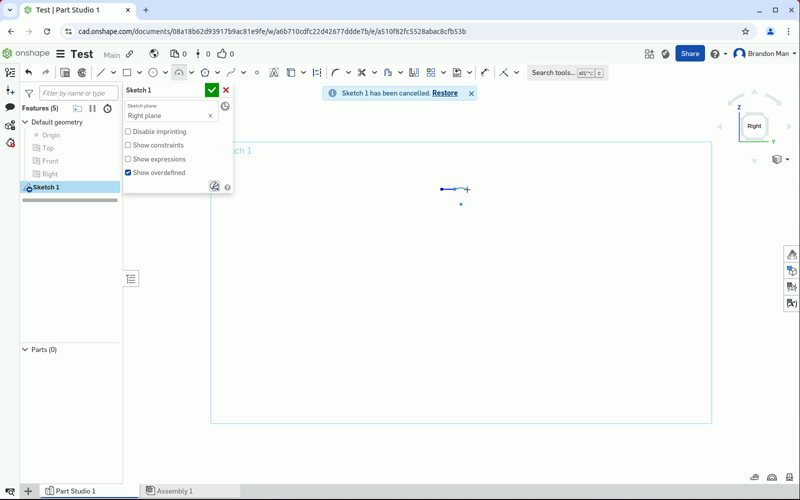
click(467, 189)
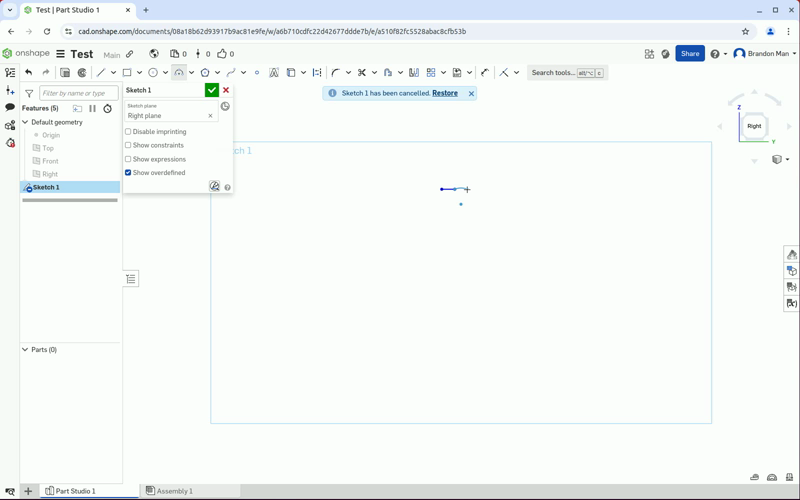
mouse_move(461, 183)
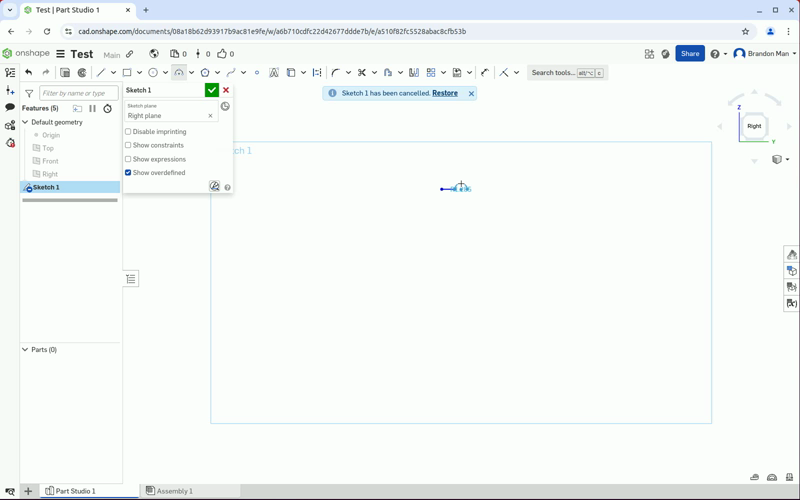
click(461, 183)
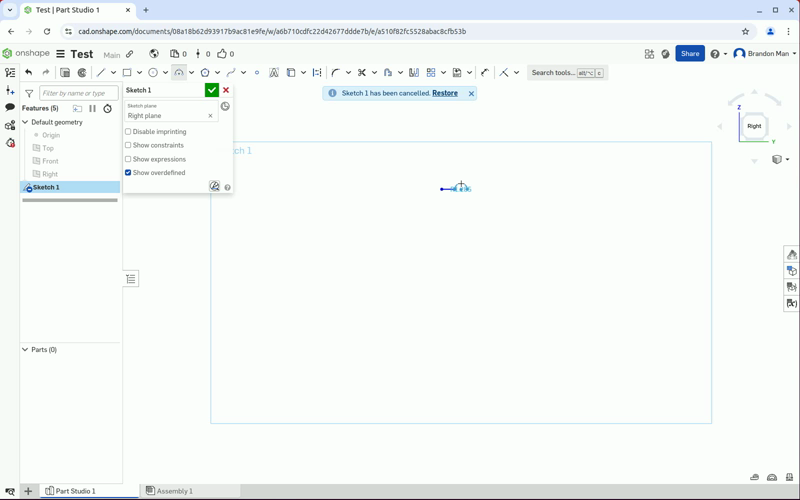
key_up(shift)
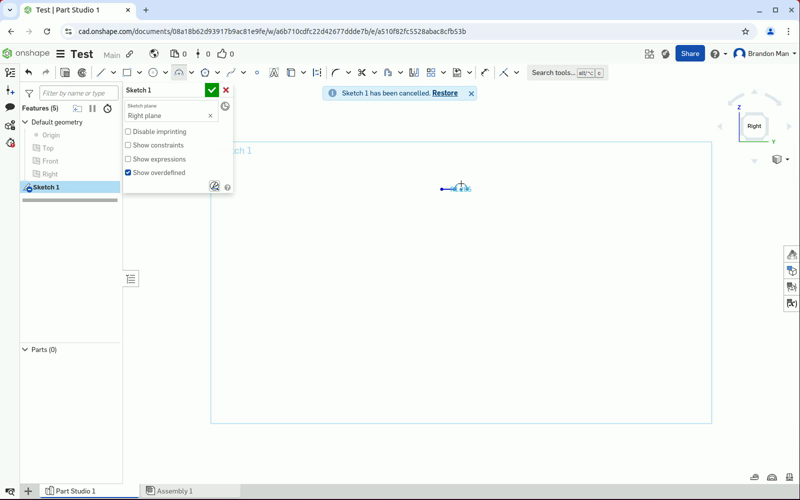
key(esc)
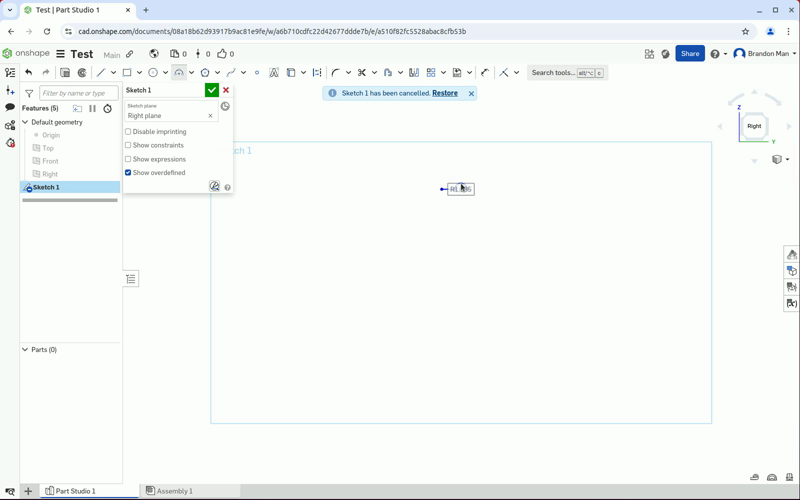
key(l)
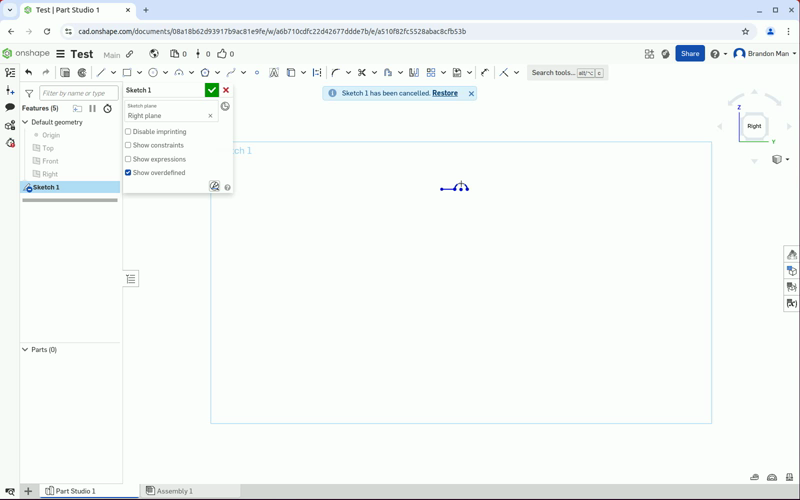
mouse_move(467, 189)
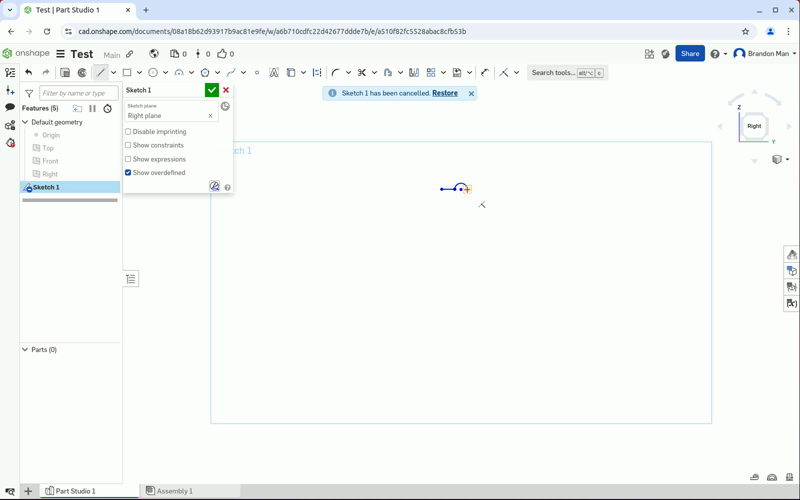
click(467, 189)
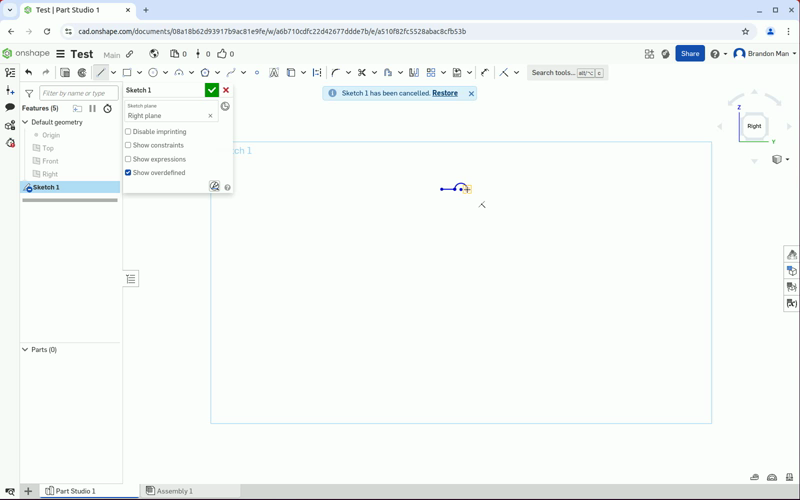
key_down(shift)
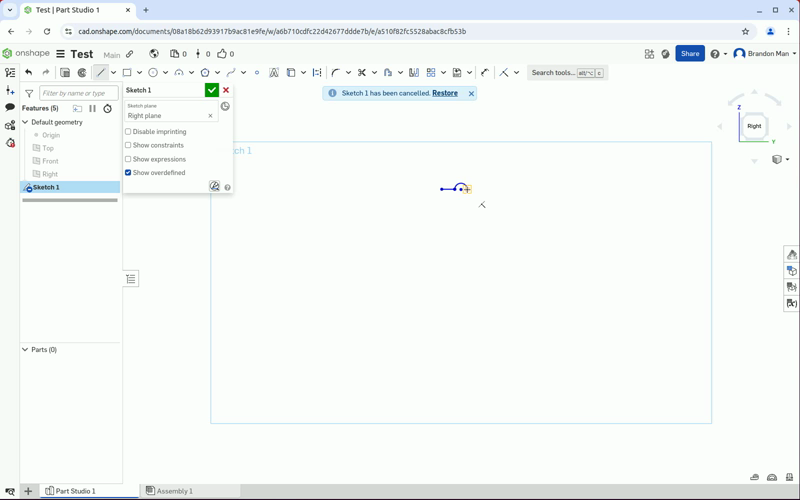
mouse_move(497, 189)
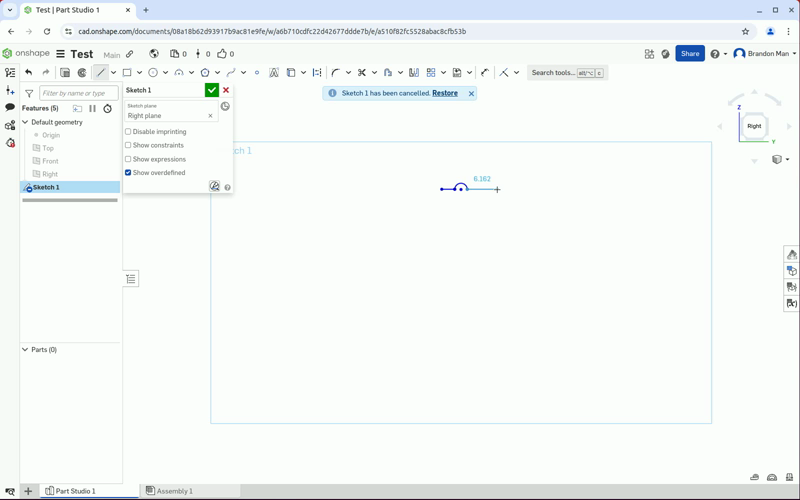
mouse_move(480, 189)
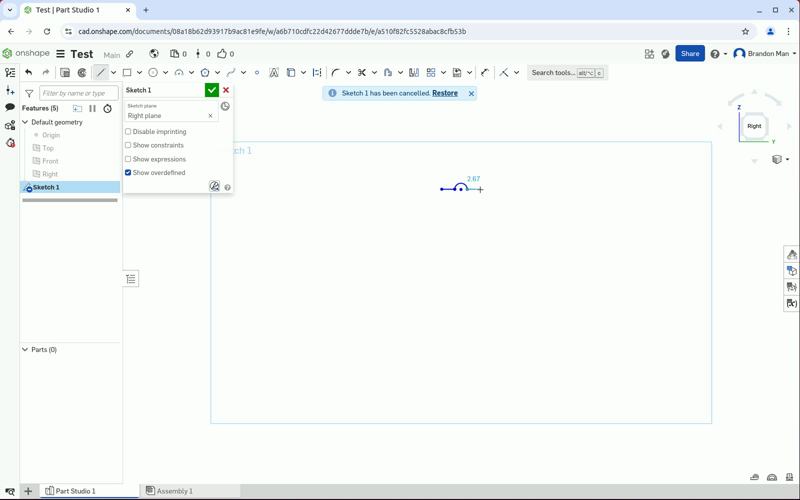
click(480, 189)
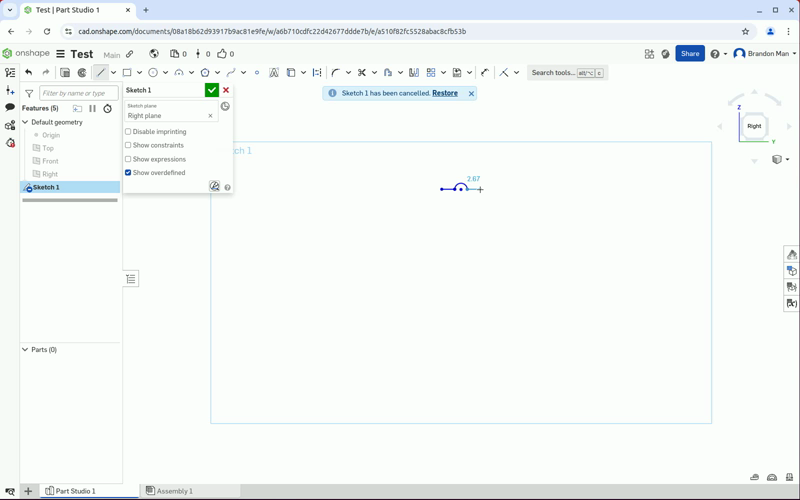
key_up(shift)
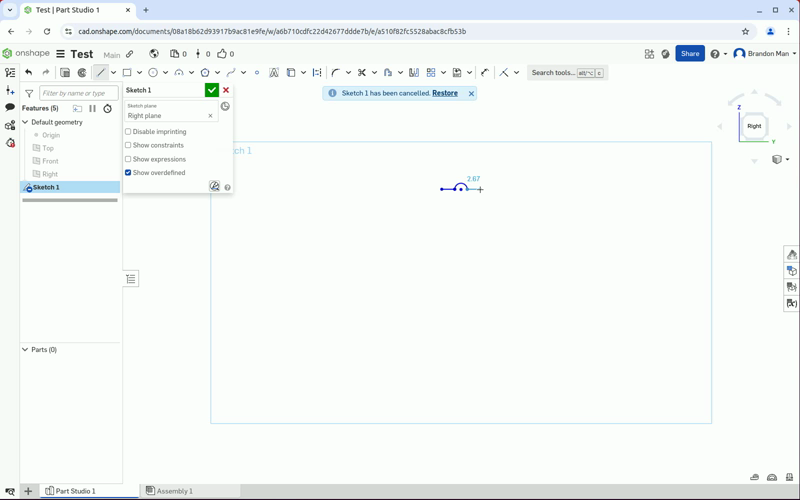
key(esc)
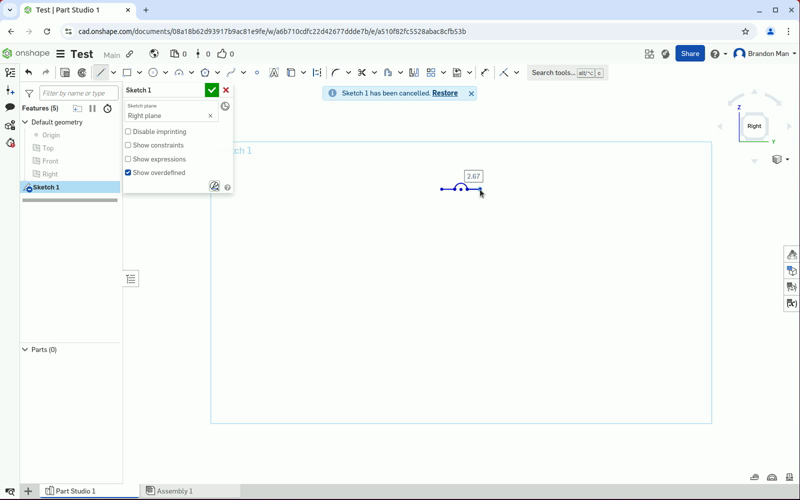
key(a)
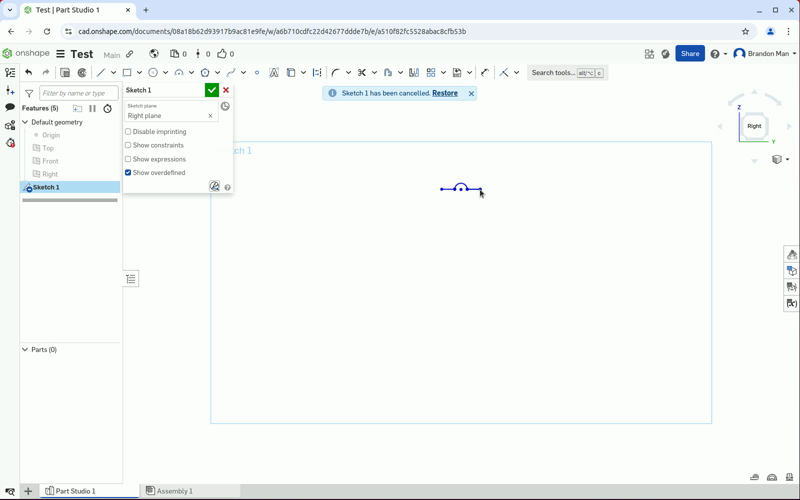
mouse_move(480, 189)
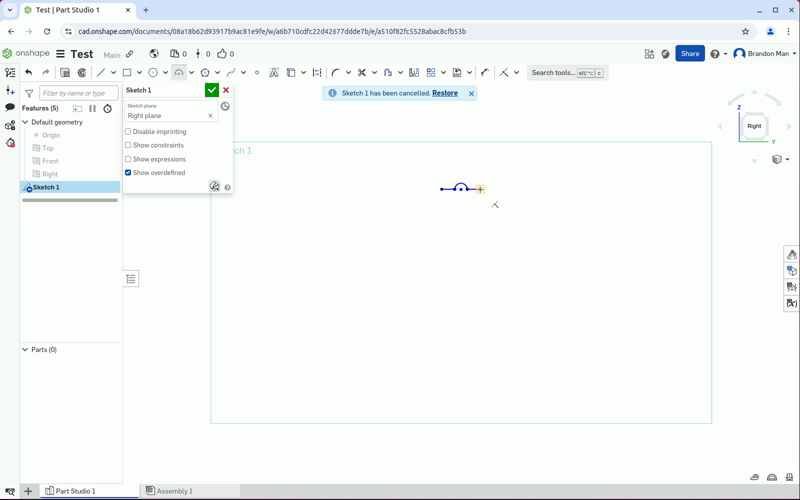
click(480, 189)
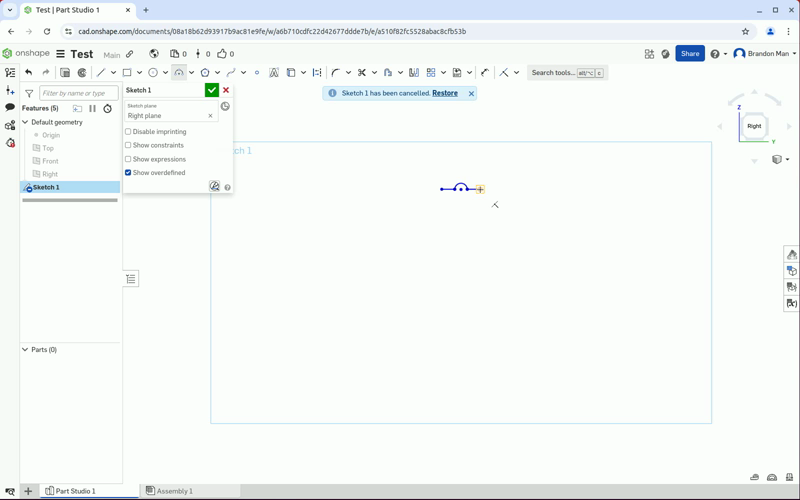
mouse_move(441, 189)
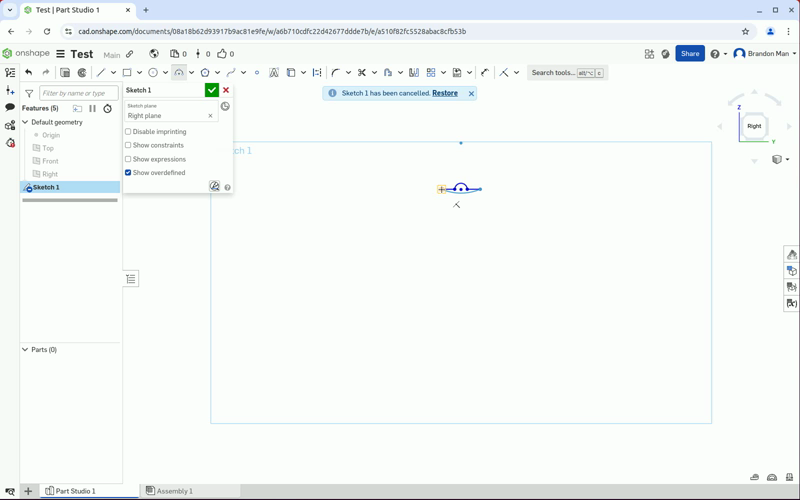
click(441, 189)
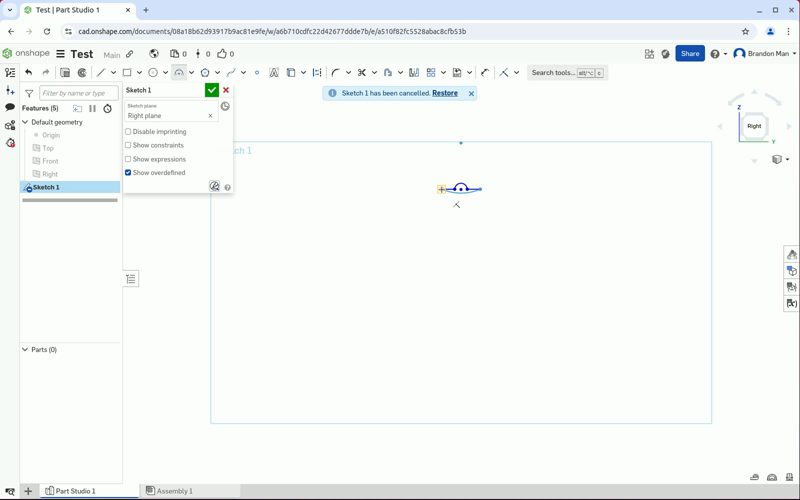
key_down(shift)
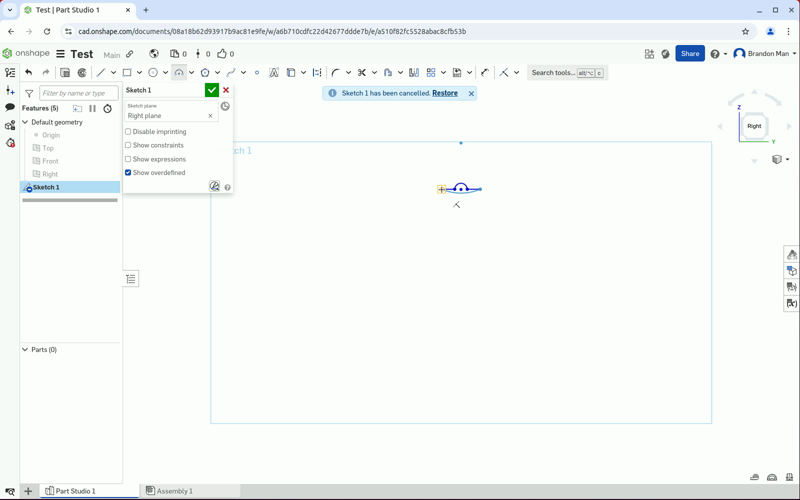
mouse_move(461, 170)
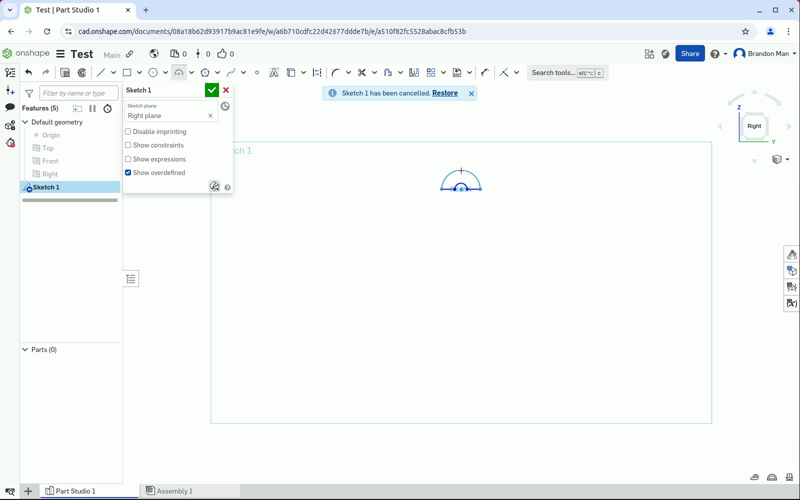
click(461, 170)
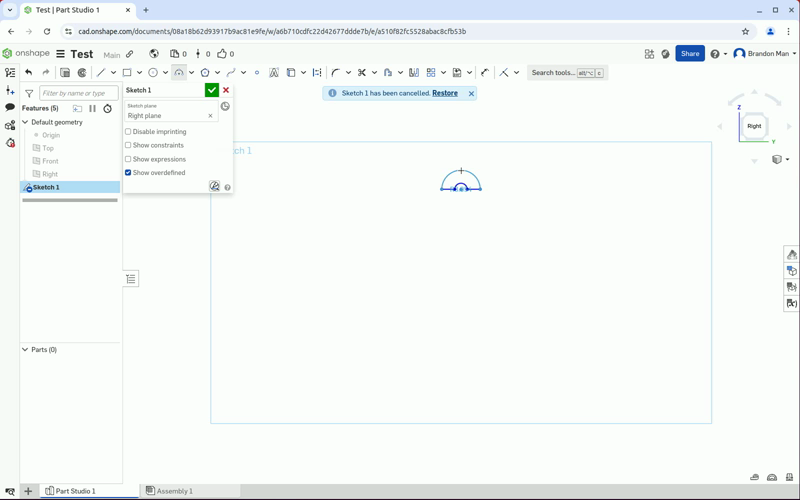
key_up(shift)
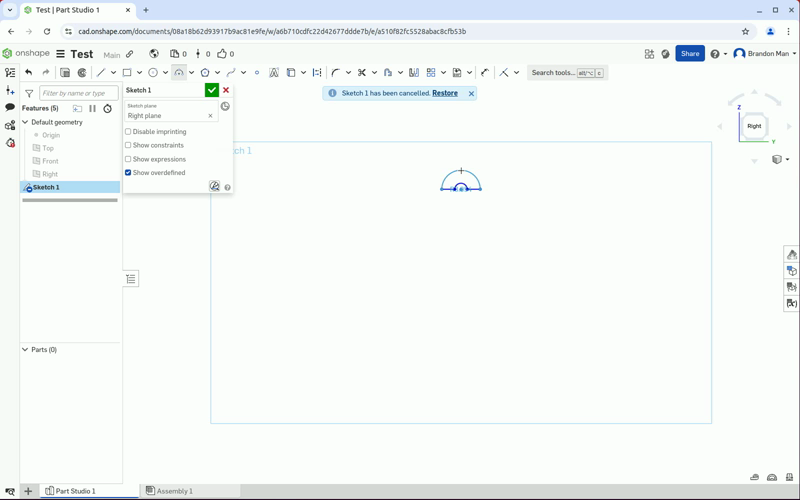
key(esc)
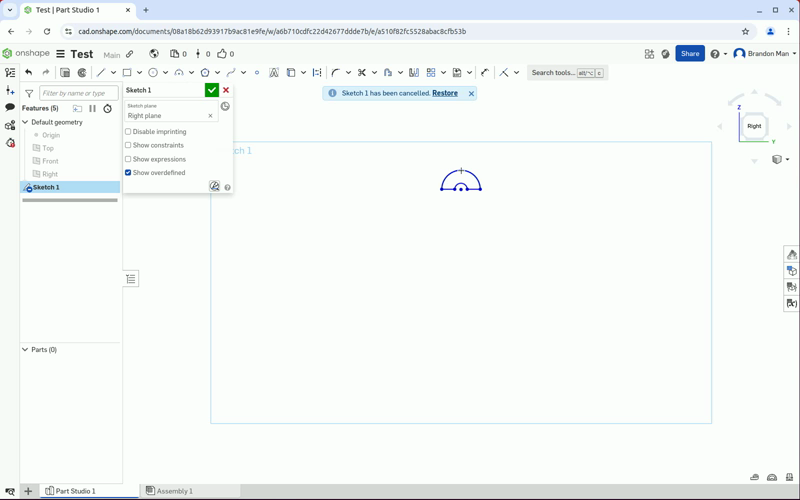
mouse_move(454, 181)
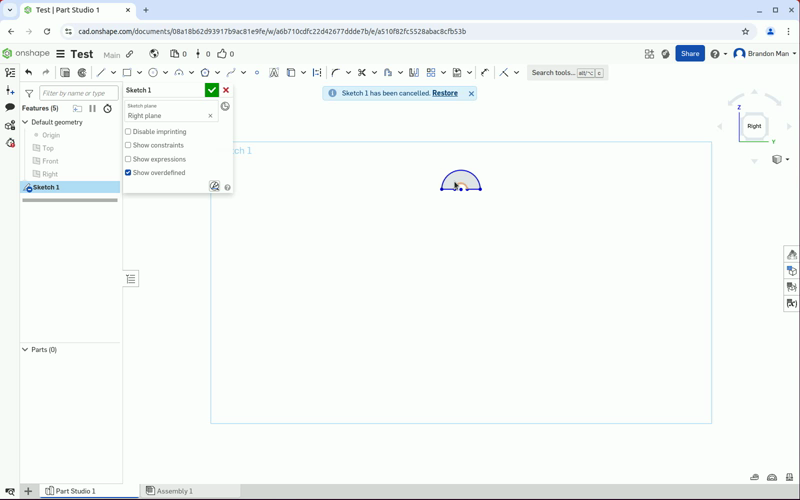
scroll(6)
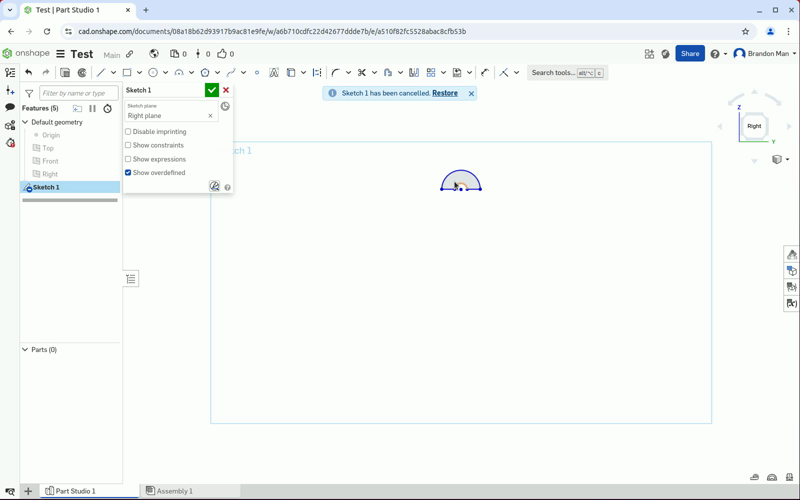
scroll(6)
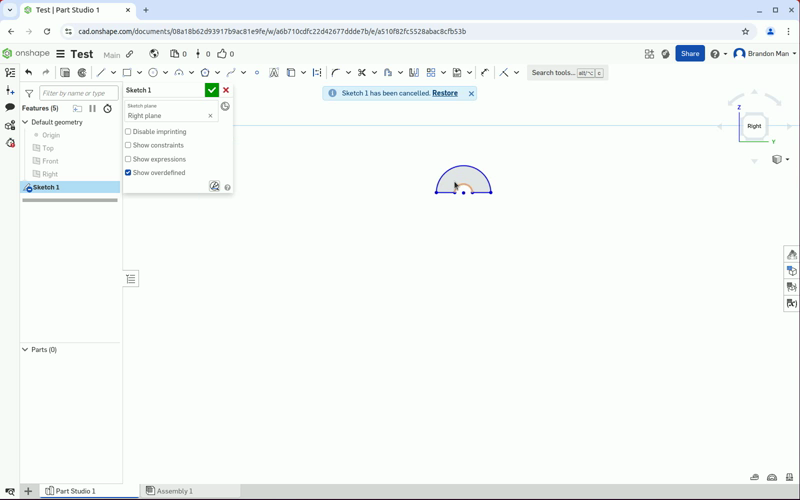
scroll(6)
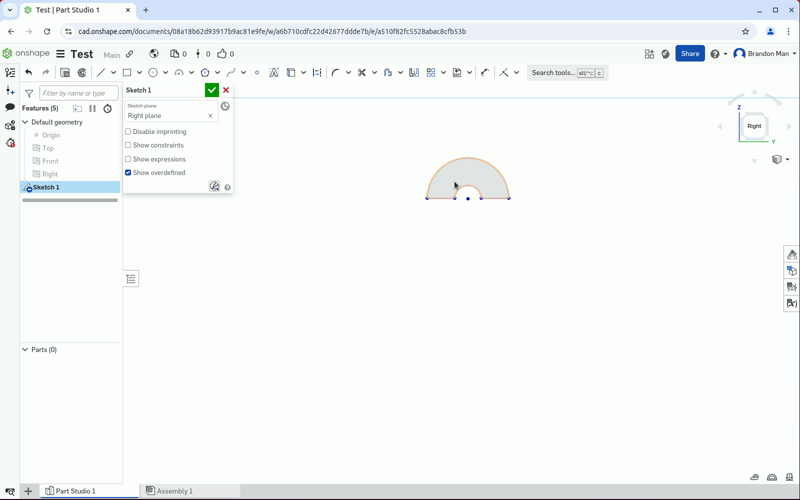
scroll(6)
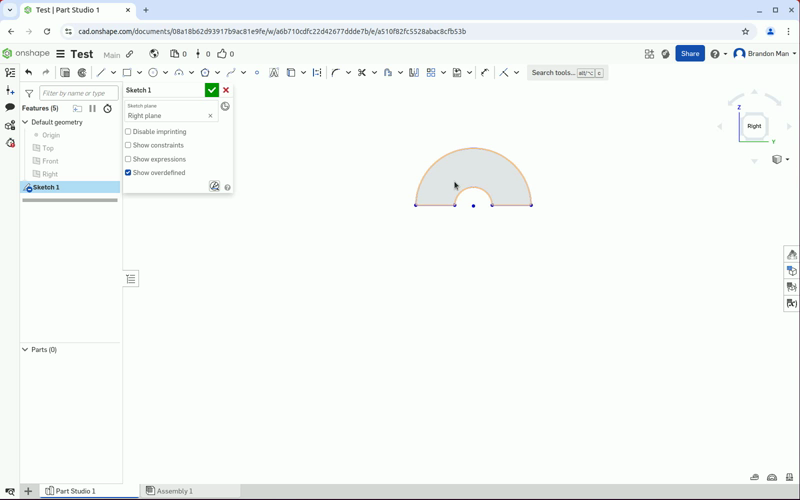
scroll(6)
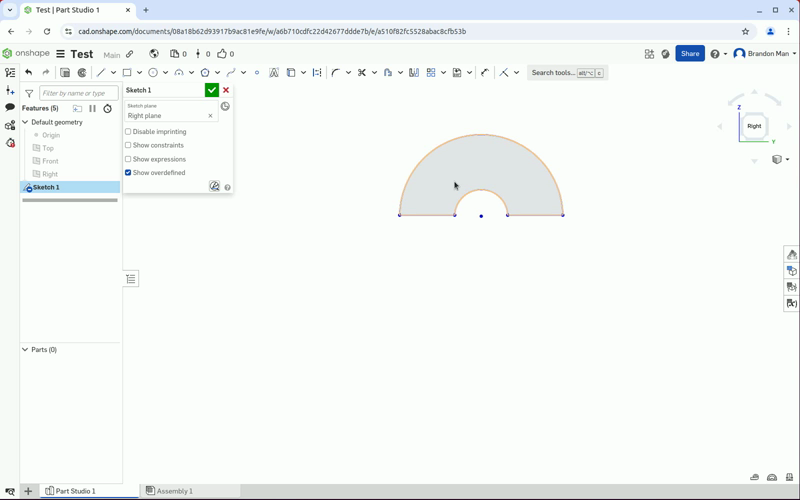
scroll(6)
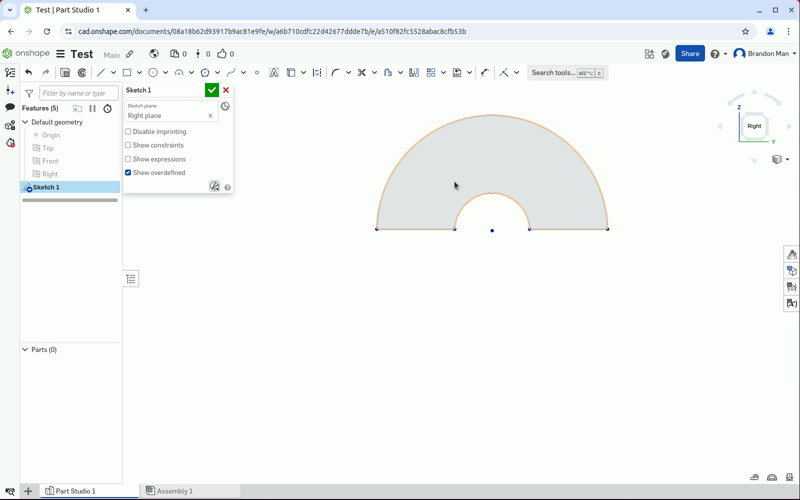
scroll(6)
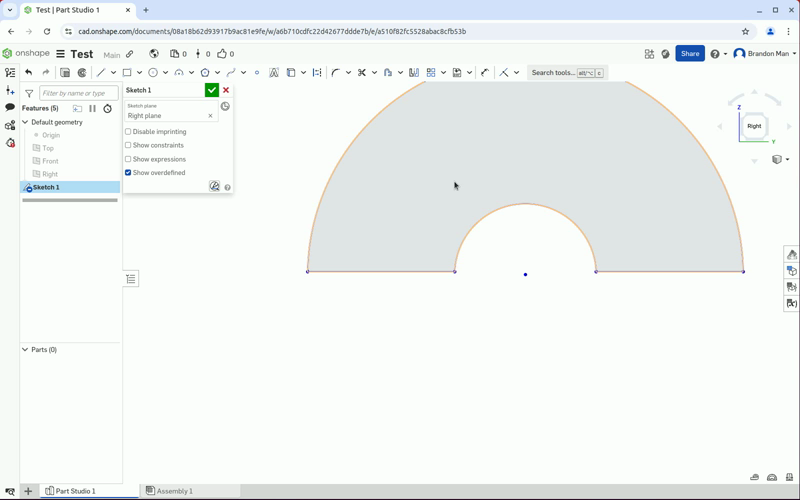
click(454, 181)
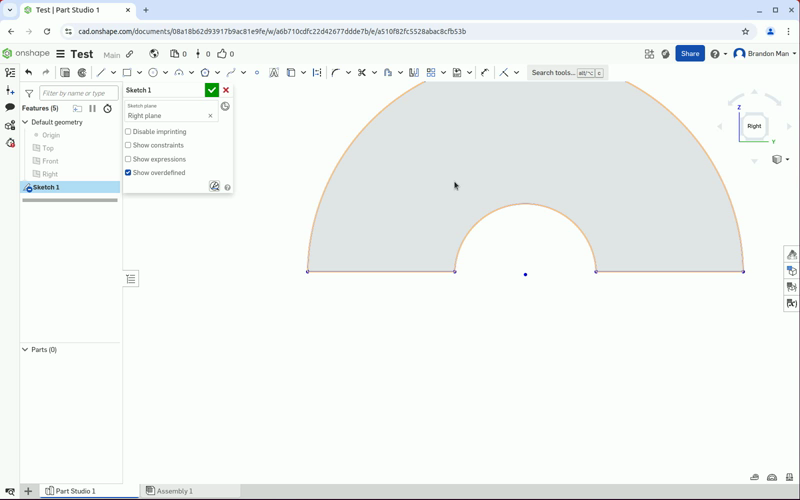
scroll(-6)
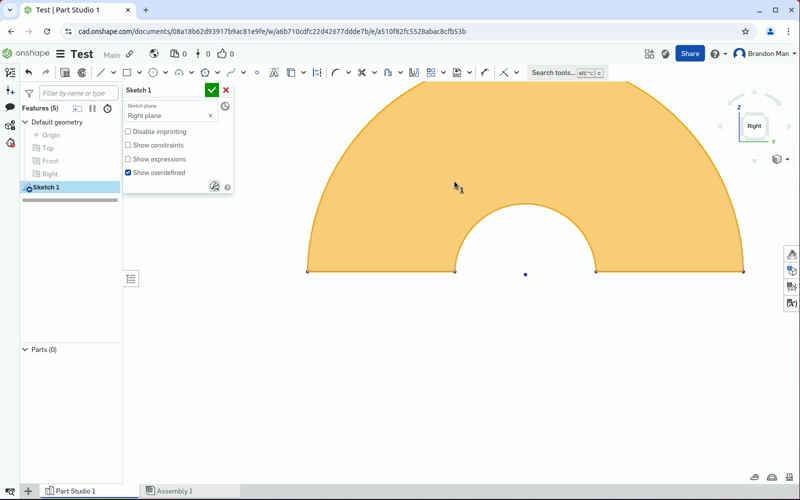
scroll(-6)
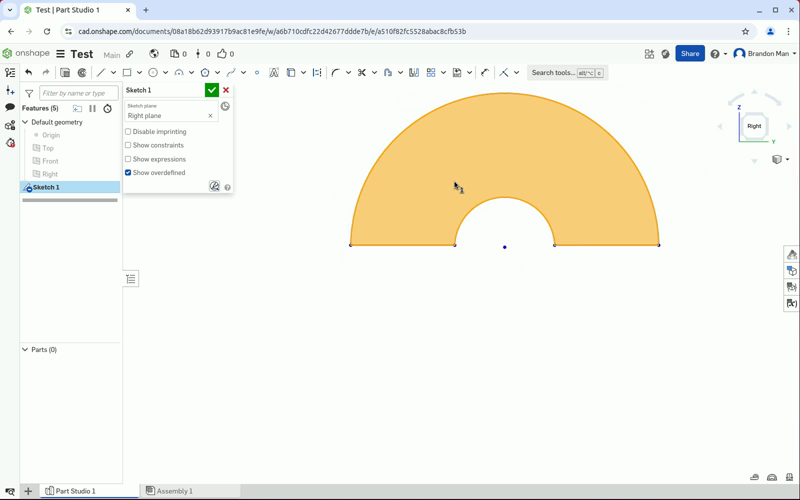
scroll(-6)
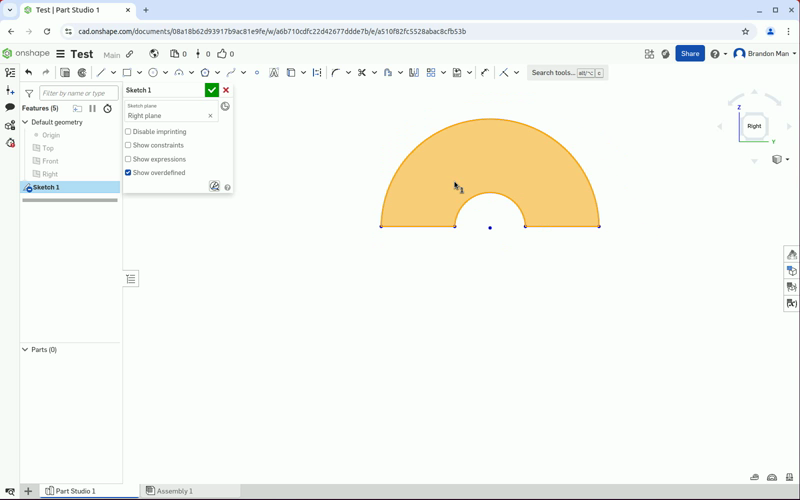
scroll(-6)
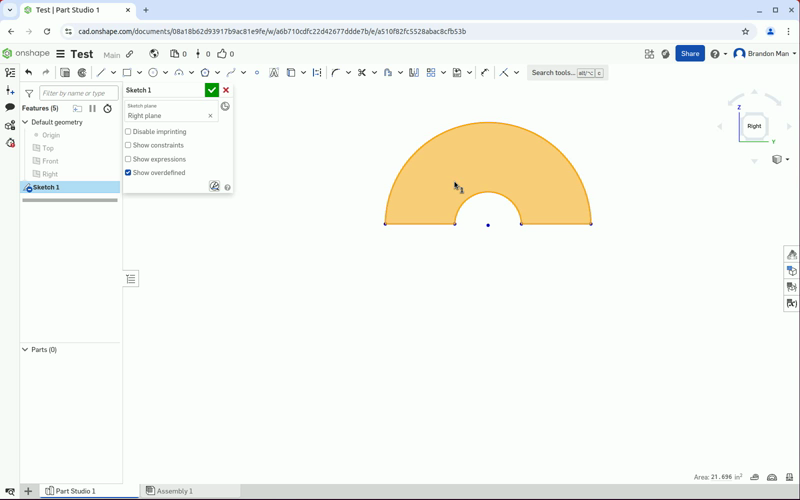
scroll(-6)
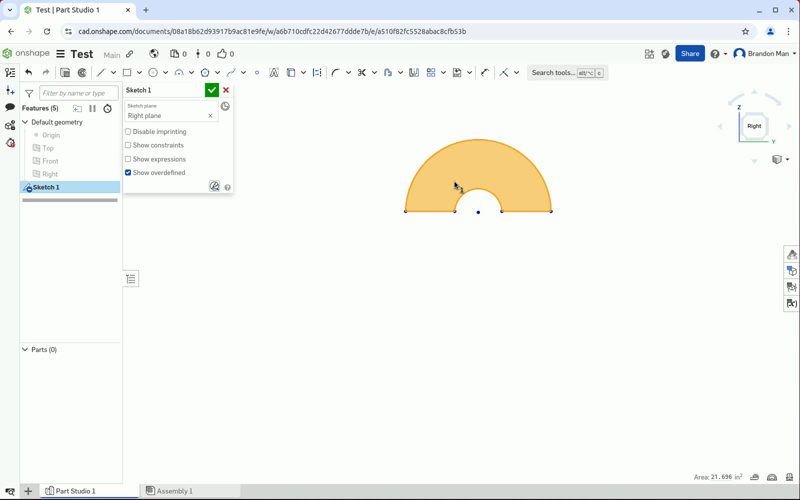
scroll(-6)
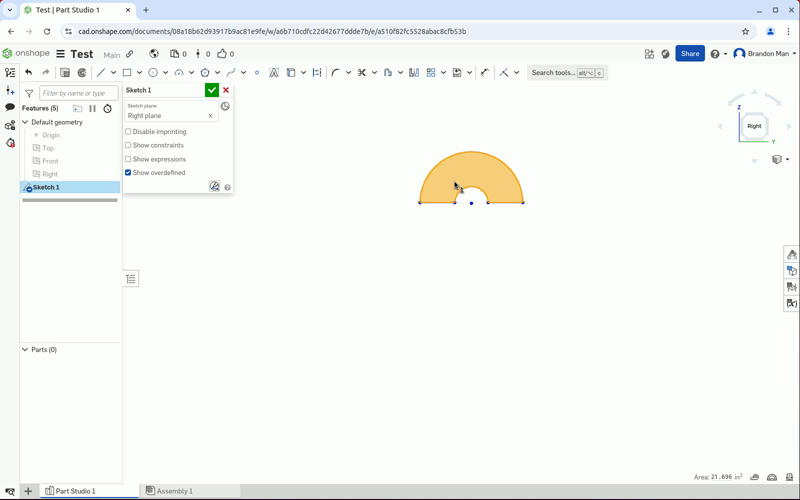
scroll(-6)
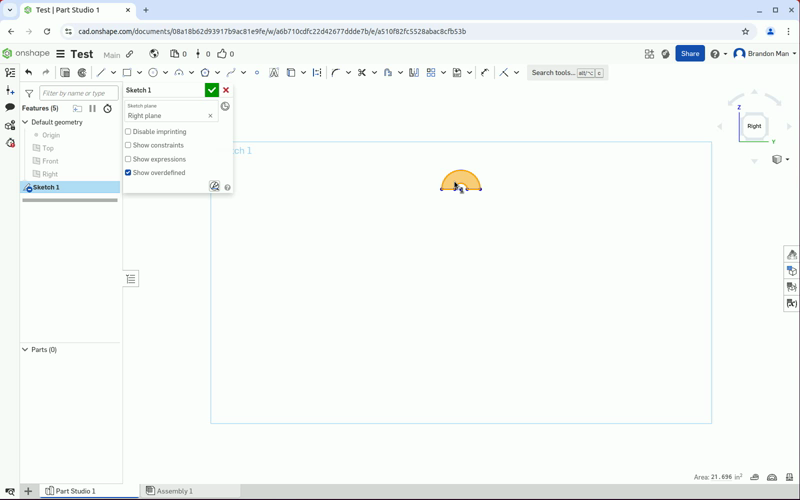
mouse_move(73, 352)
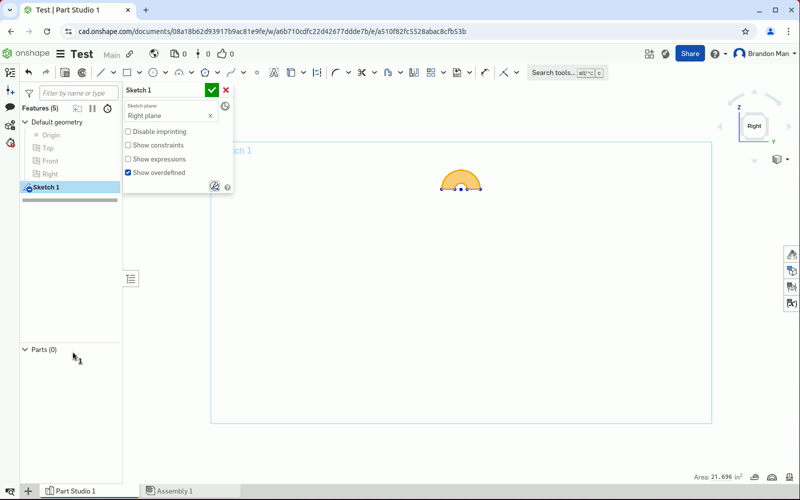
key(shift+y)
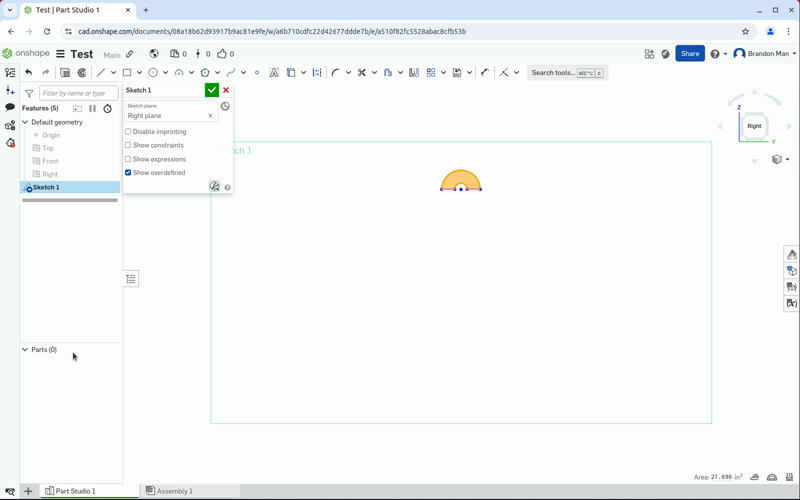
key(shift+e)
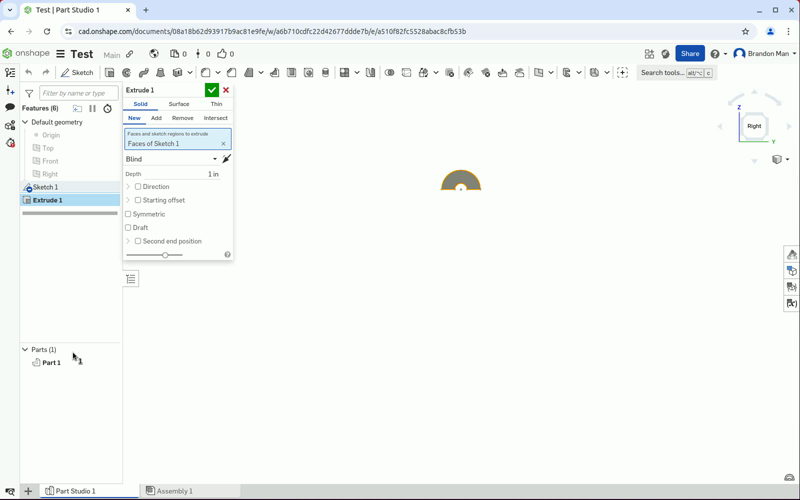
mouse_move(143, 106)
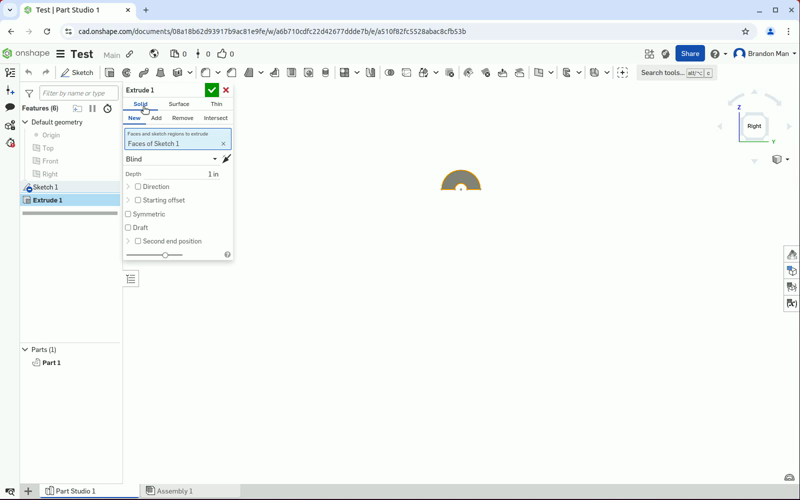
click(143, 106)
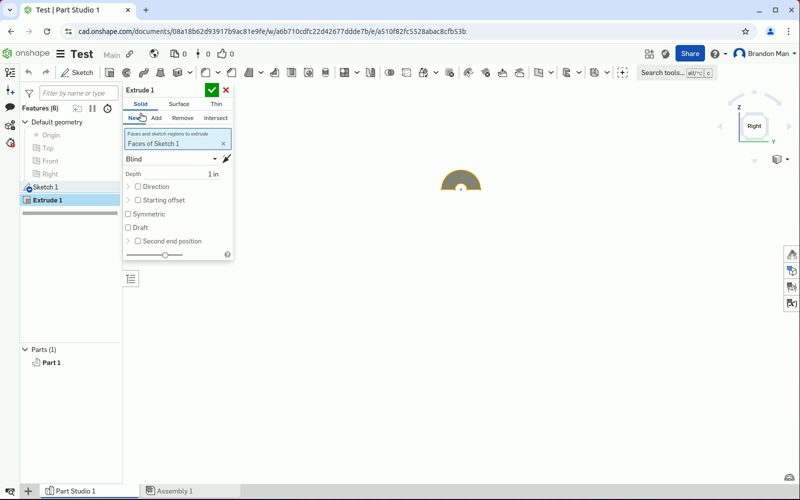
mouse_move(137, 120)
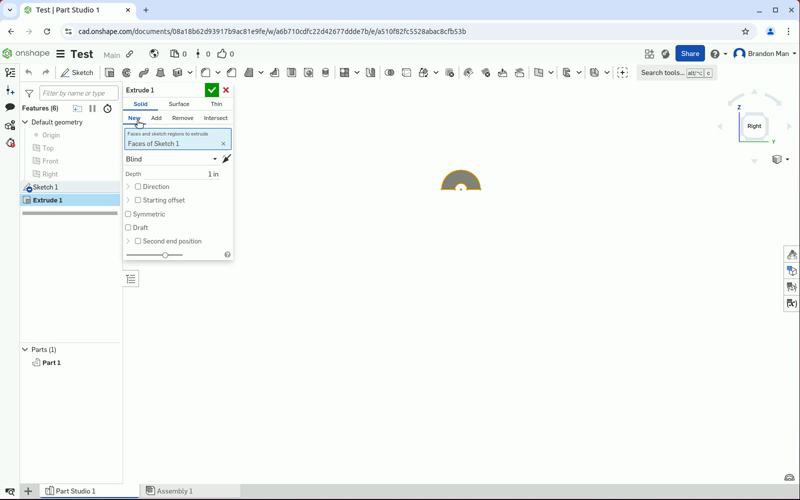
click(137, 120)
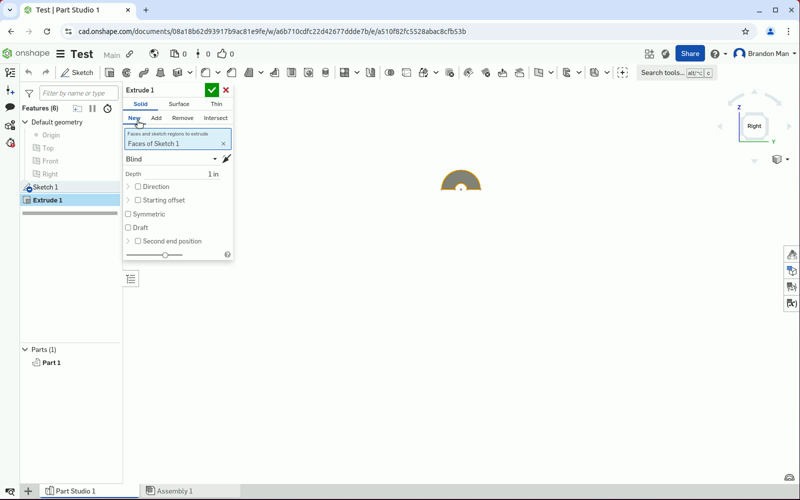
key(tab, 4)
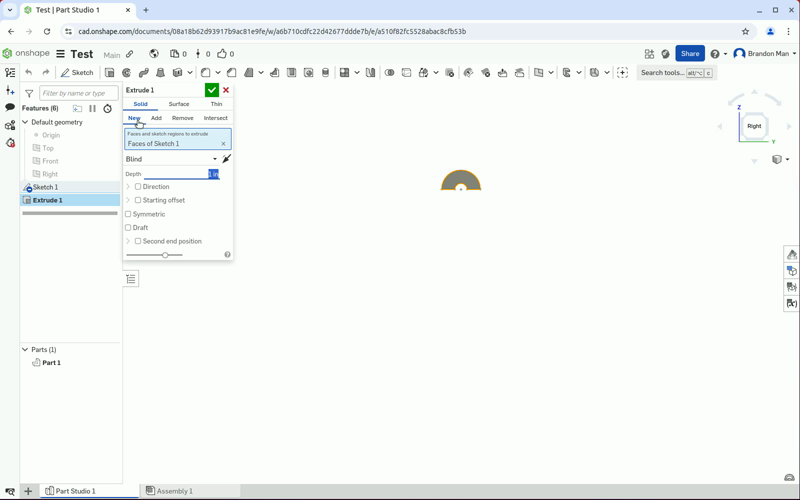
text(2.648)
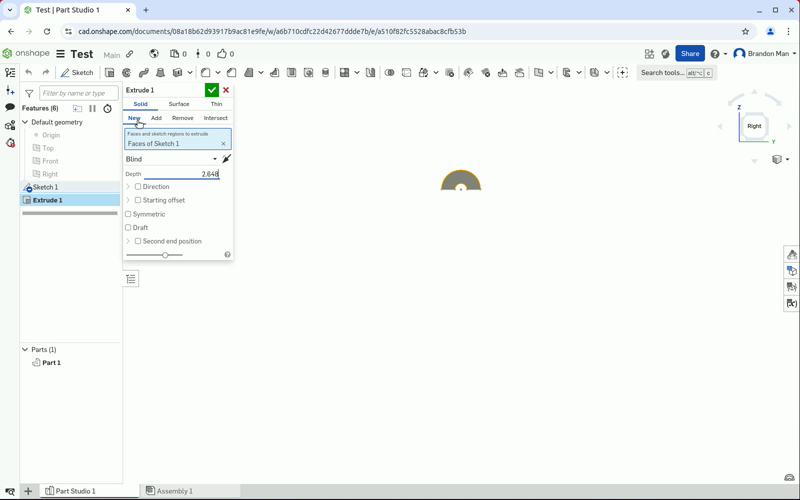
key(enter)
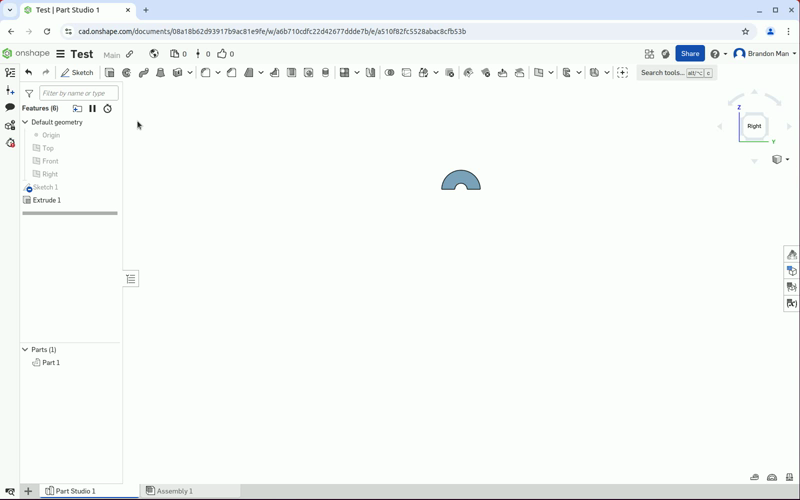
key(shift+h)
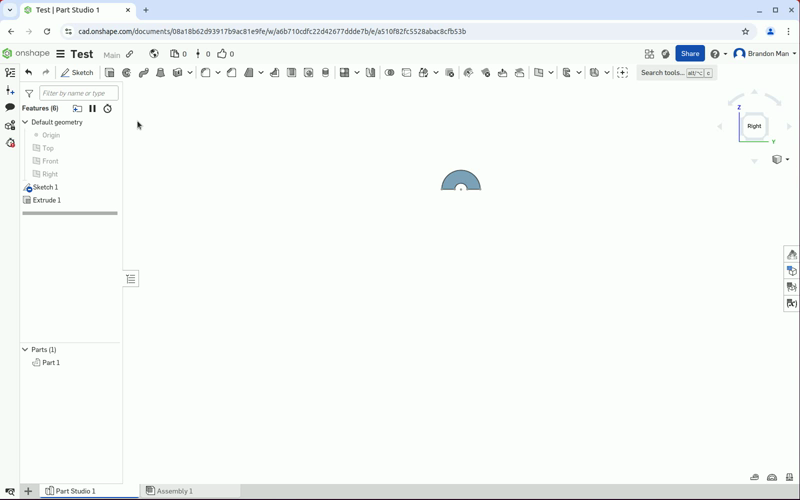
key(shift+h)
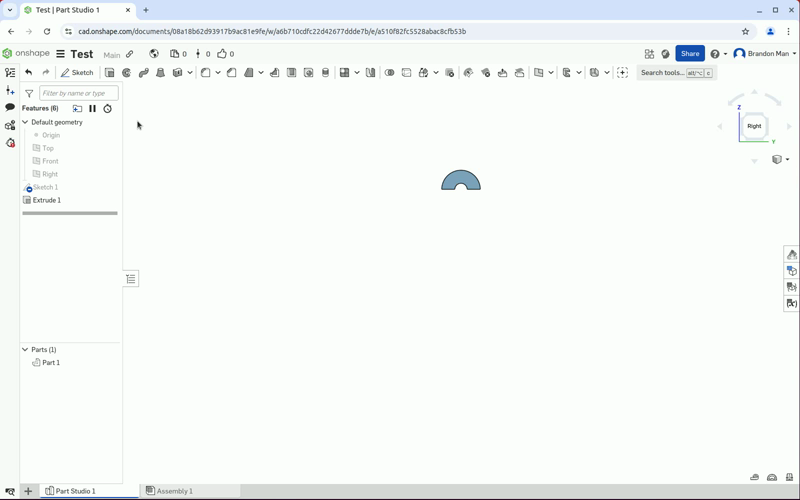
mouse_move(73, 189)
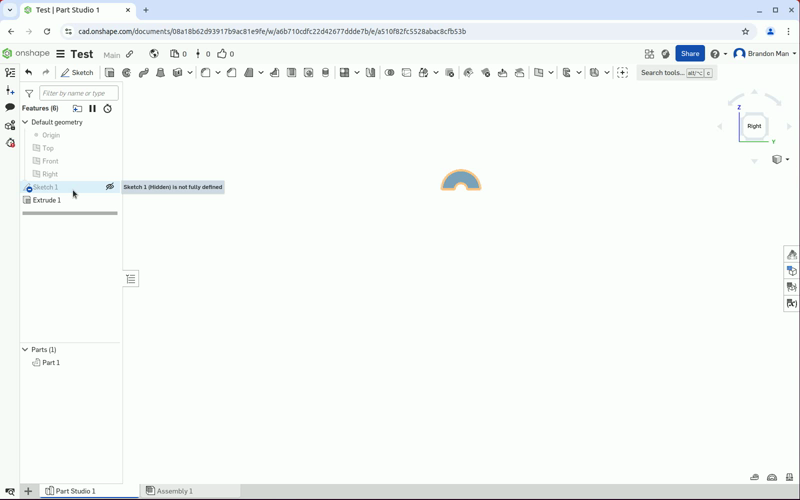
click(73, 189)
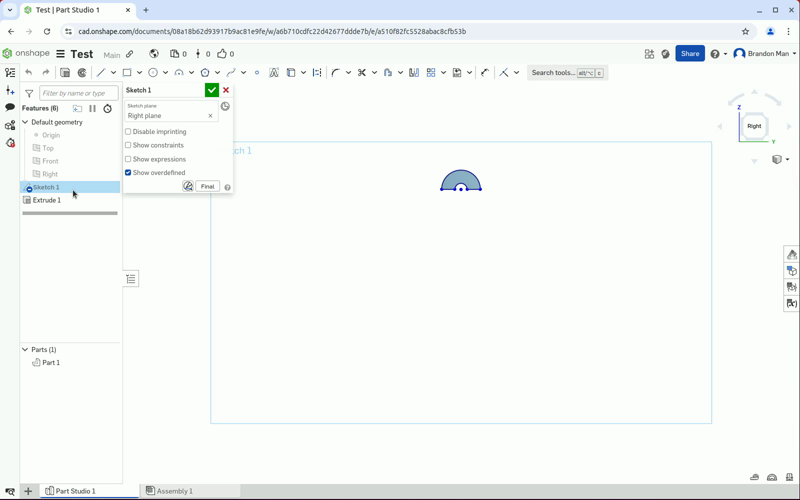
mouse_move(229, 92)
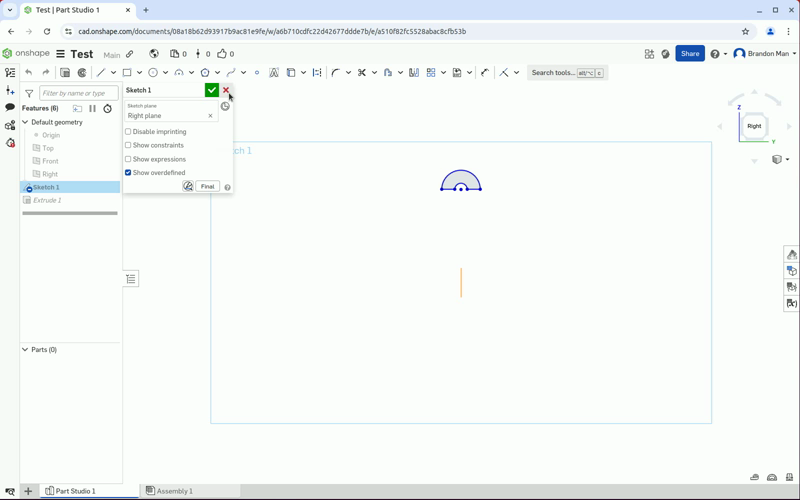
click(229, 92)
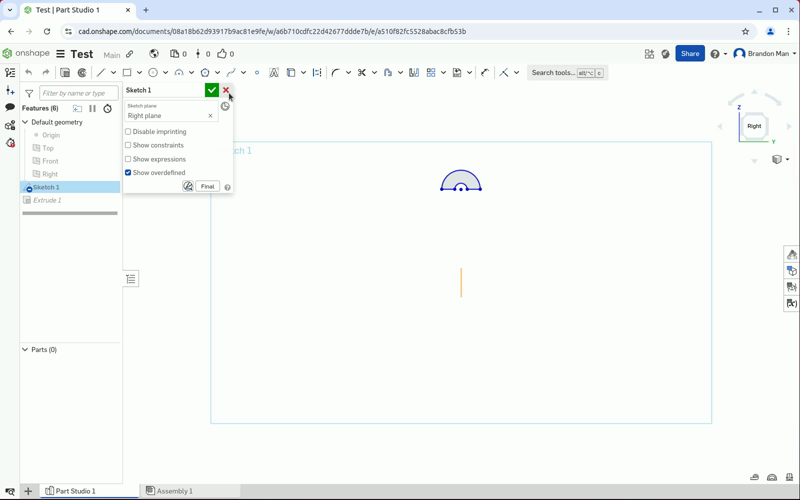
key(shift+s)
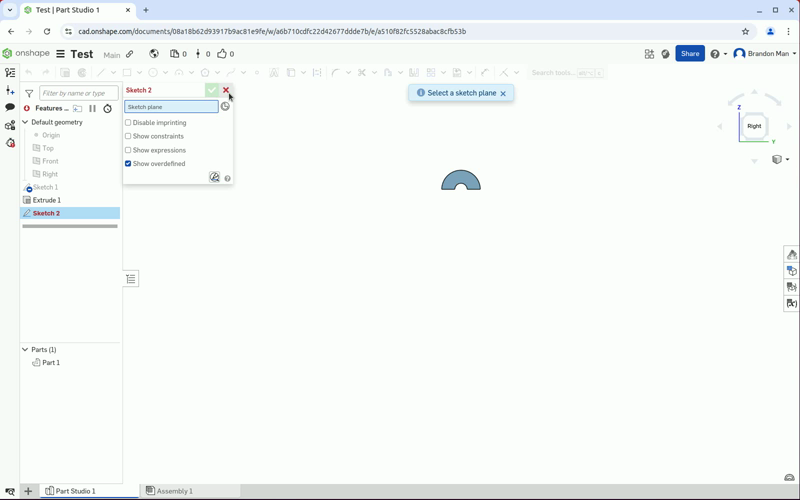
mouse_move(73, 176)
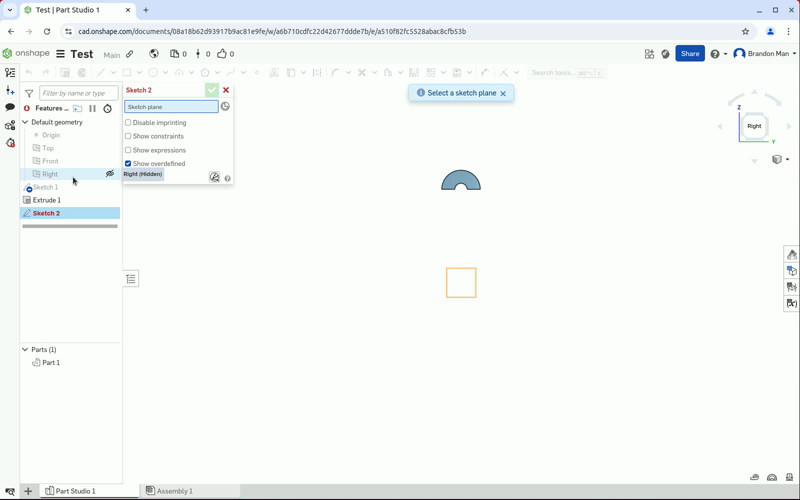
click(73, 176)
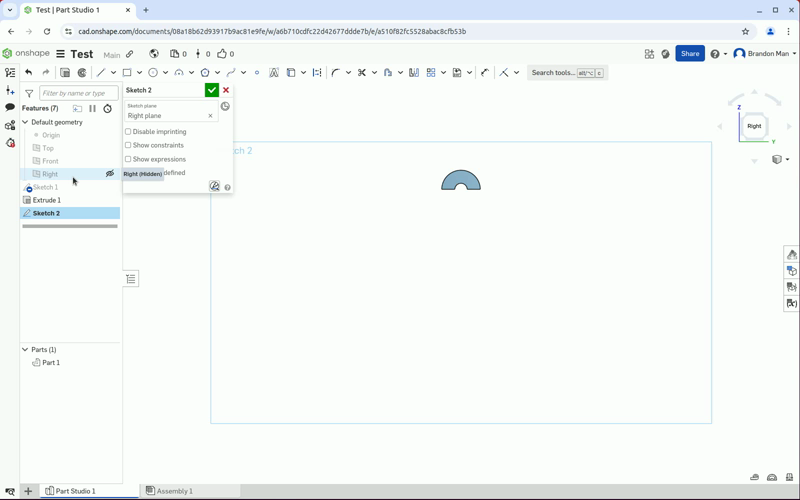
mouse_move(73, 352)
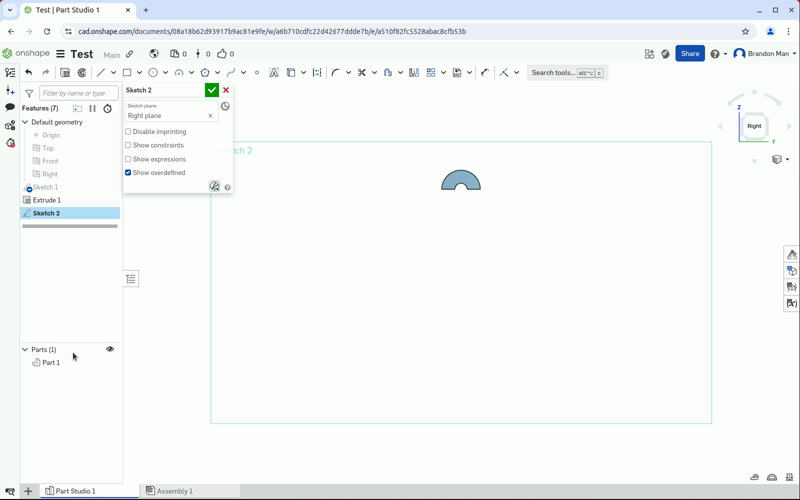
key(y)
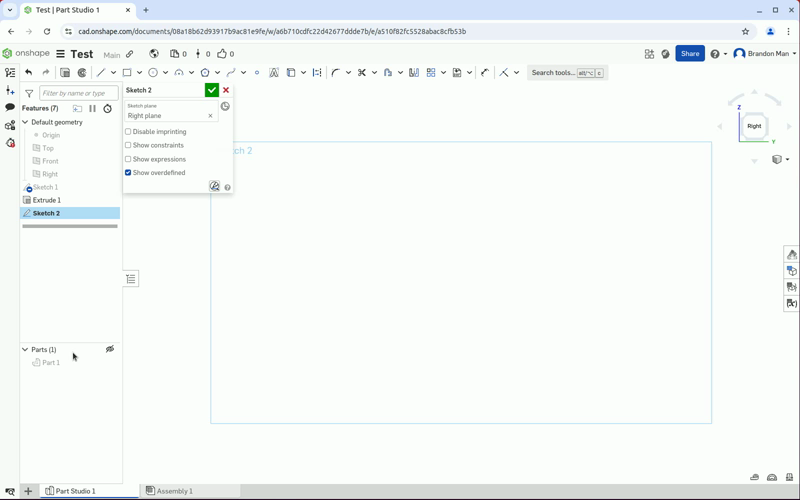
key(a)
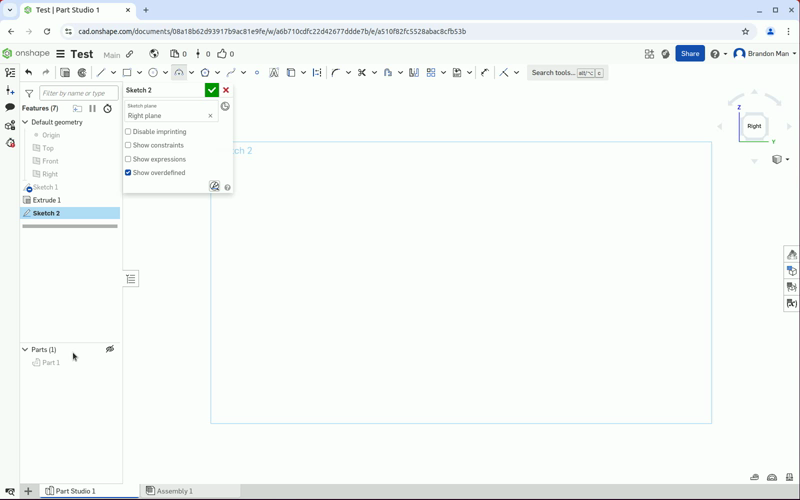
key_down(shift)
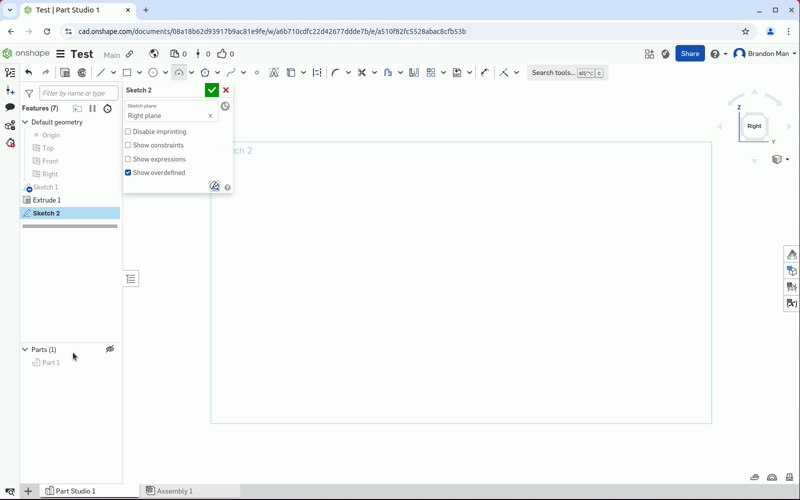
mouse_move(441, 282)
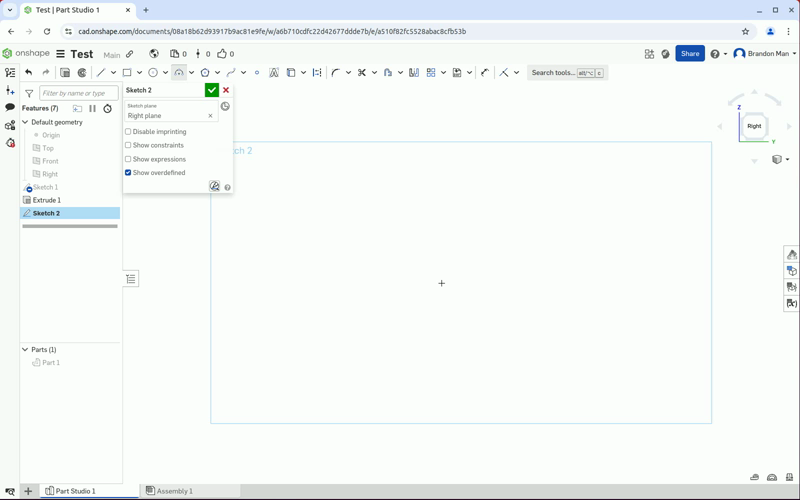
click(441, 282)
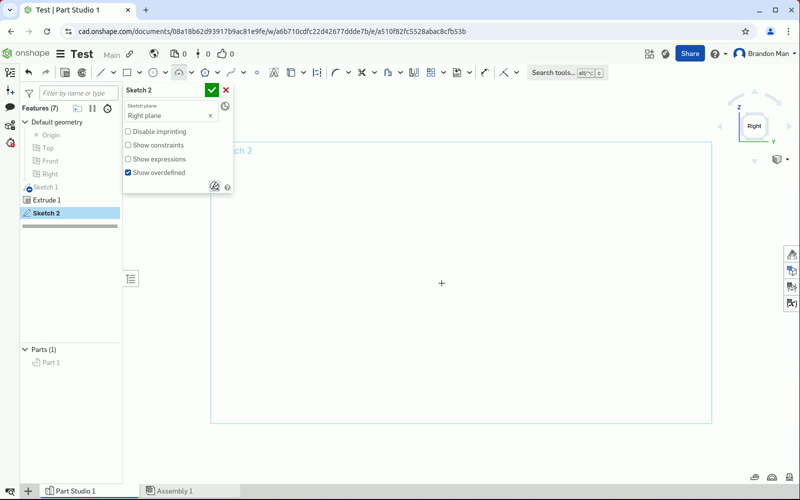
key_up(shift)
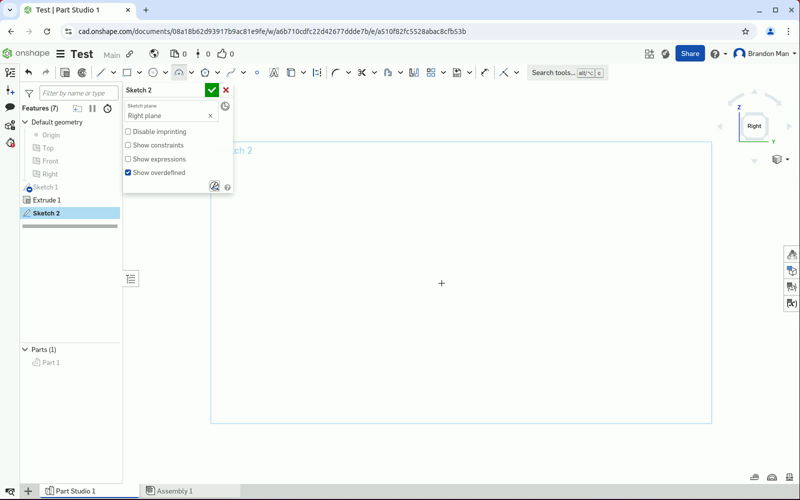
key_down(shift)
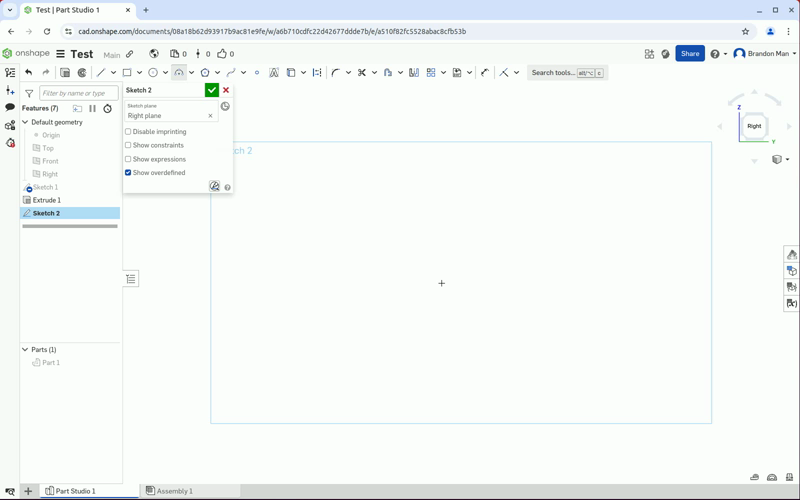
mouse_move(479, 282)
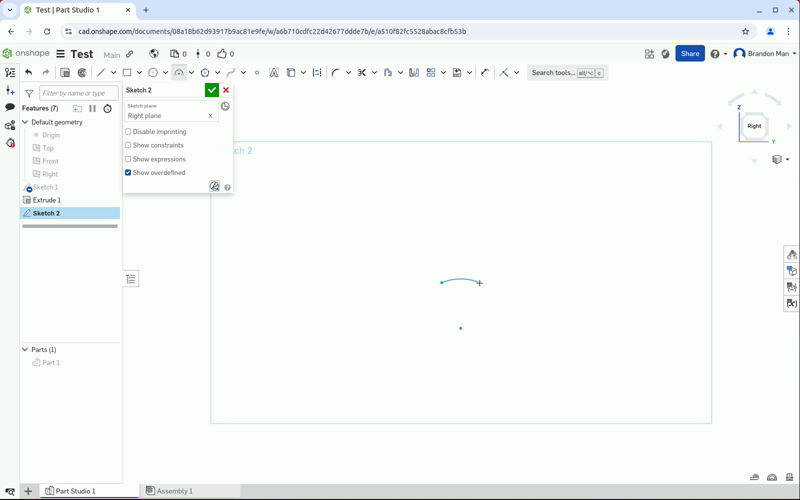
click(479, 282)
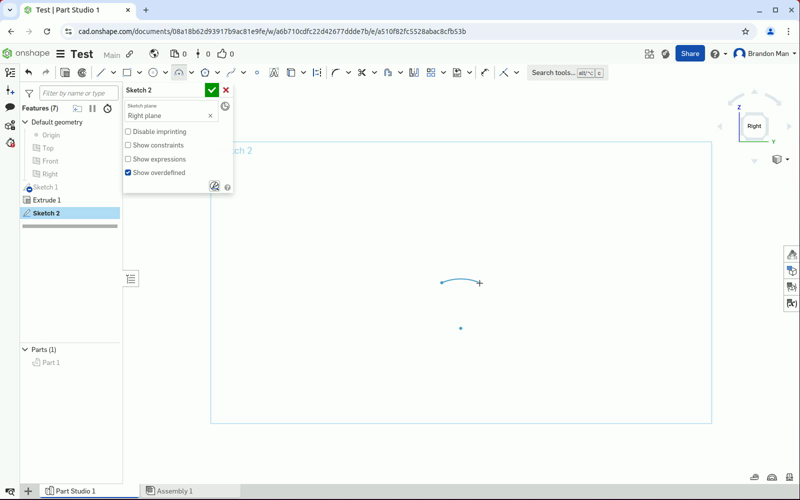
mouse_move(460, 301)
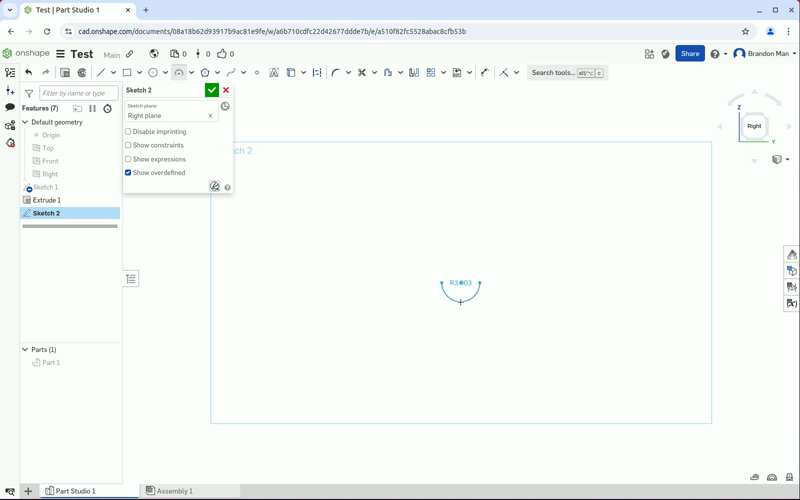
click(460, 301)
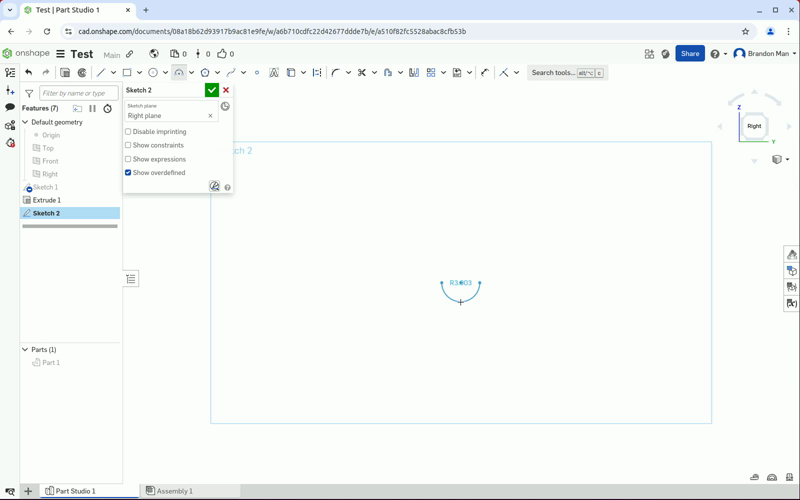
key_up(shift)
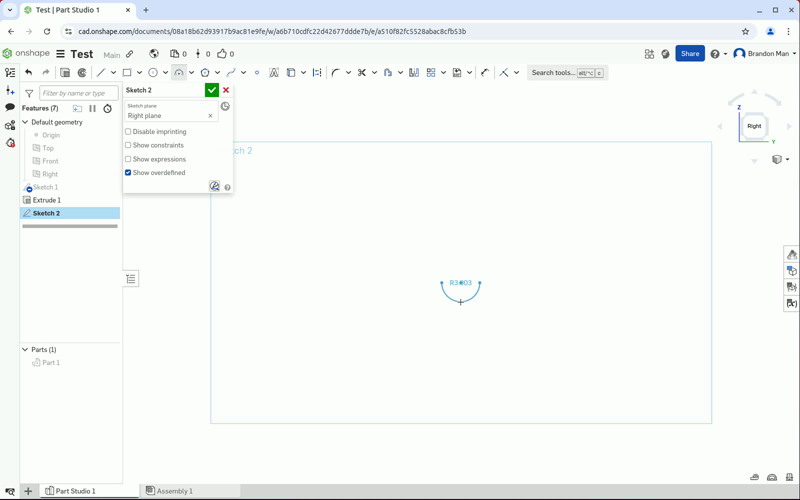
key(esc)
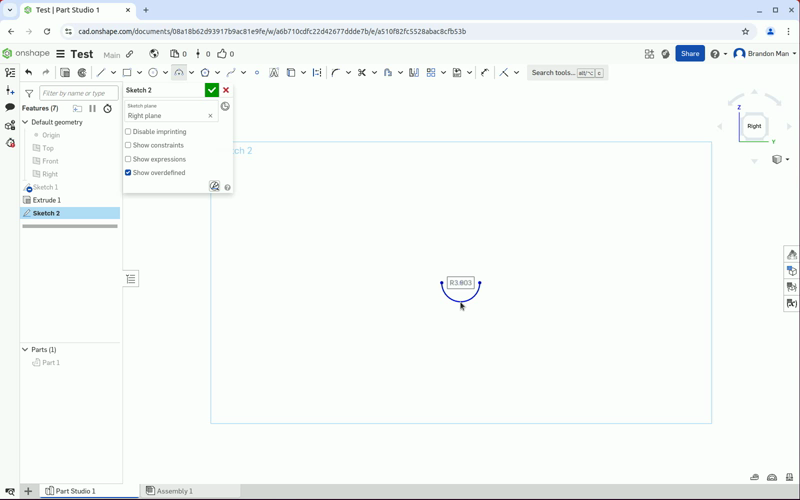
key(l)
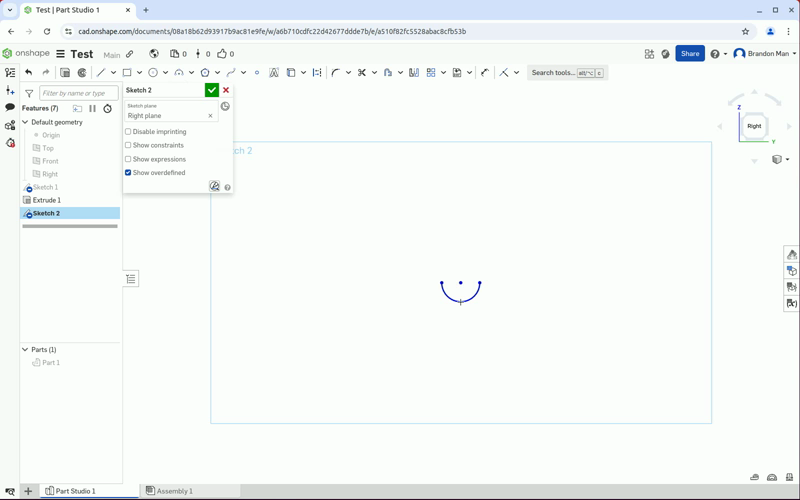
mouse_move(479, 282)
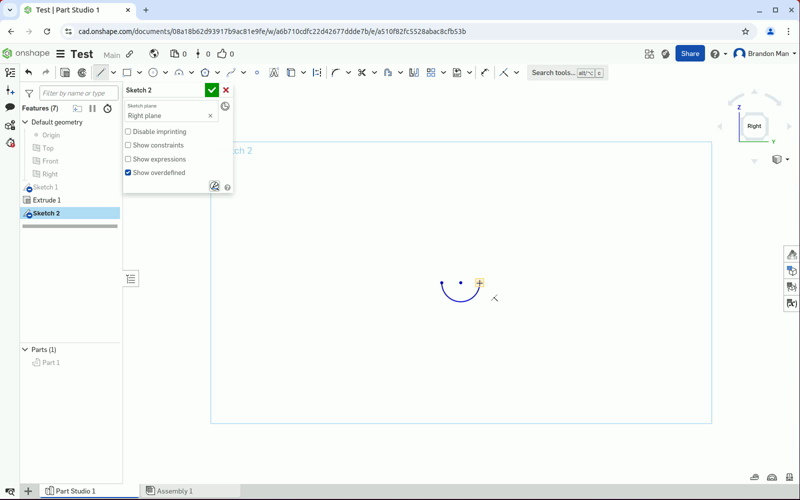
click(479, 282)
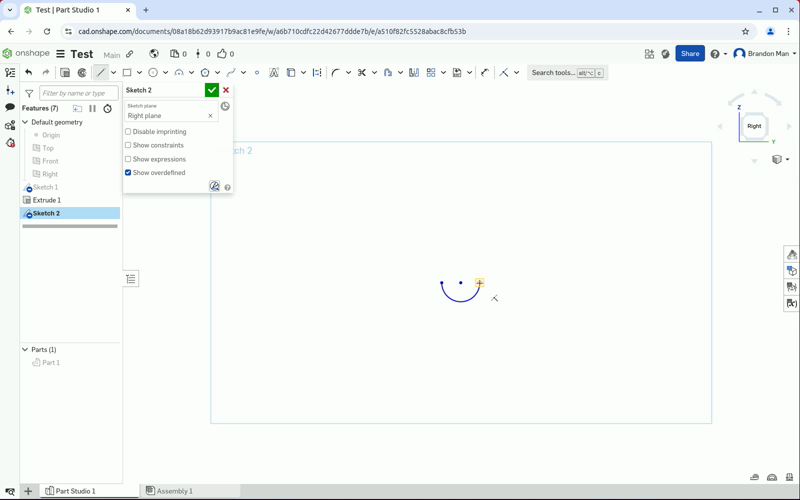
key_down(shift)
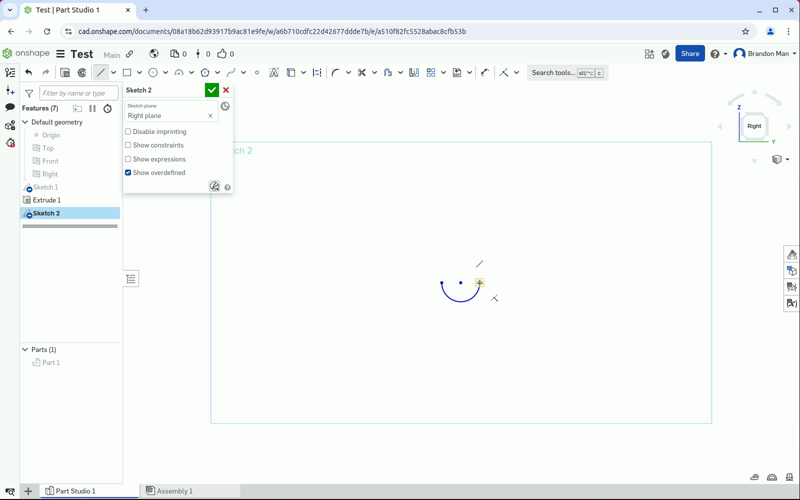
mouse_move(479, 189)
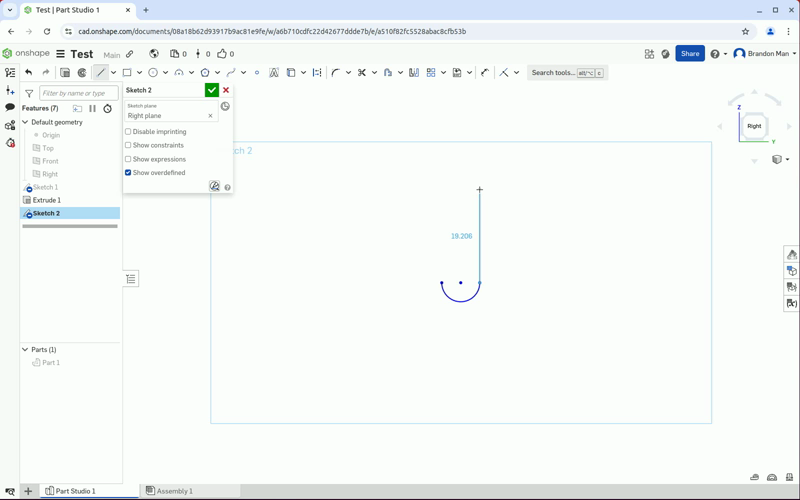
click(479, 189)
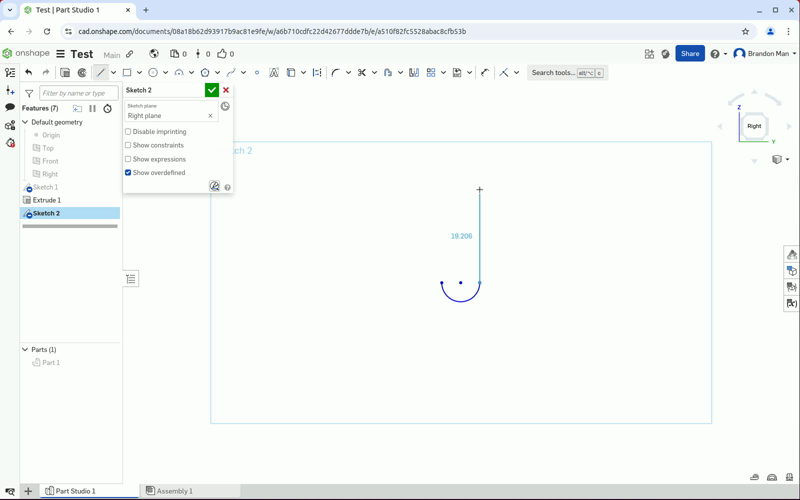
key_up(shift)
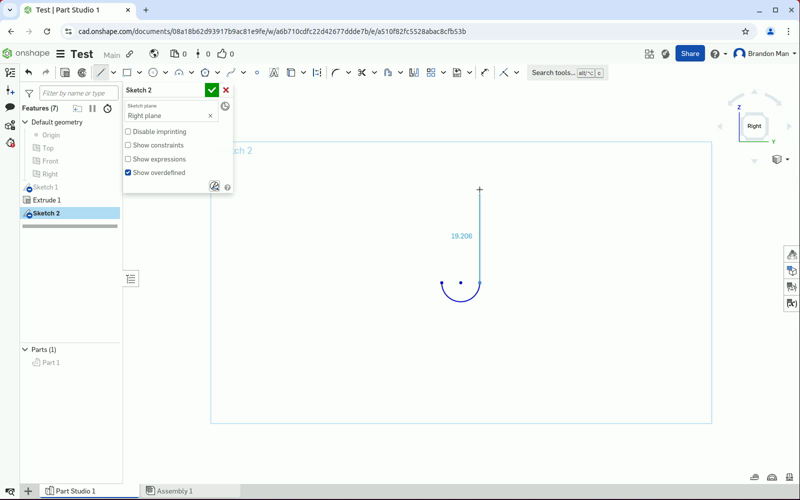
key_down(shift)
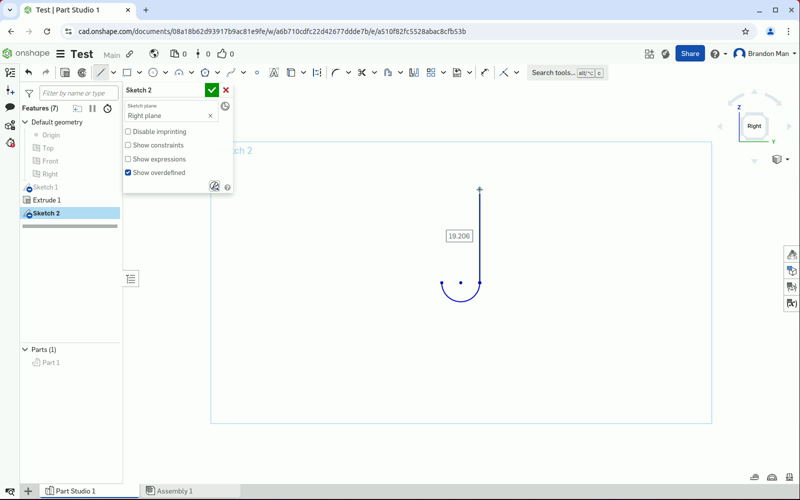
mouse_move(509, 189)
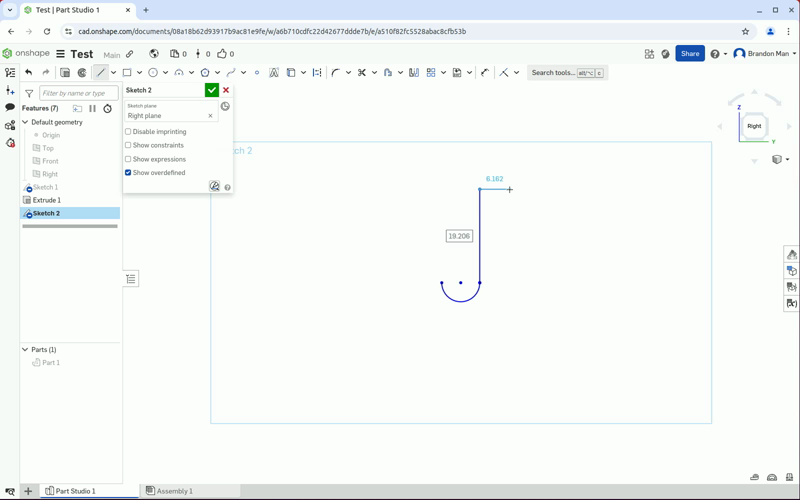
mouse_move(466, 189)
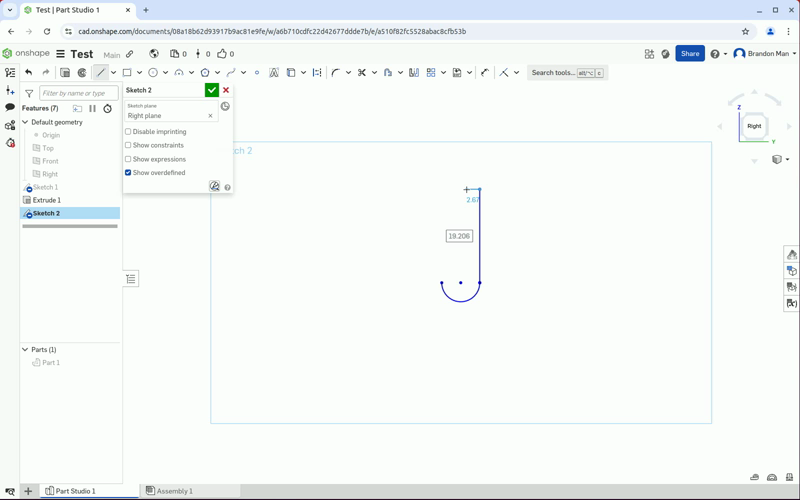
click(466, 189)
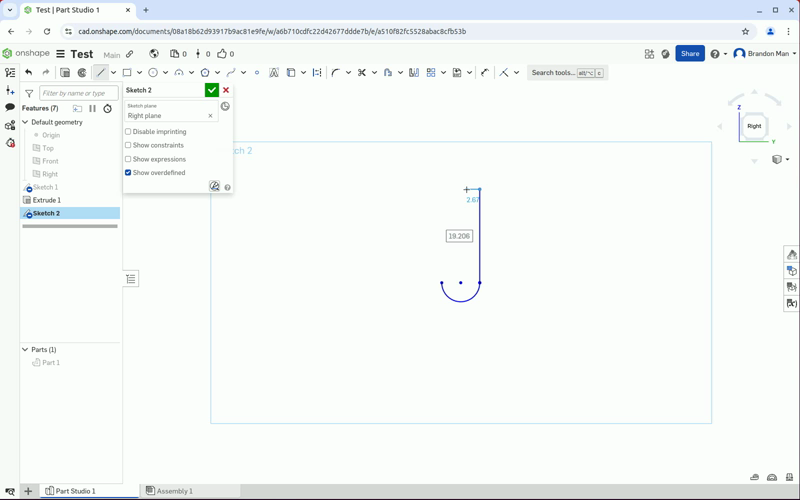
key_up(shift)
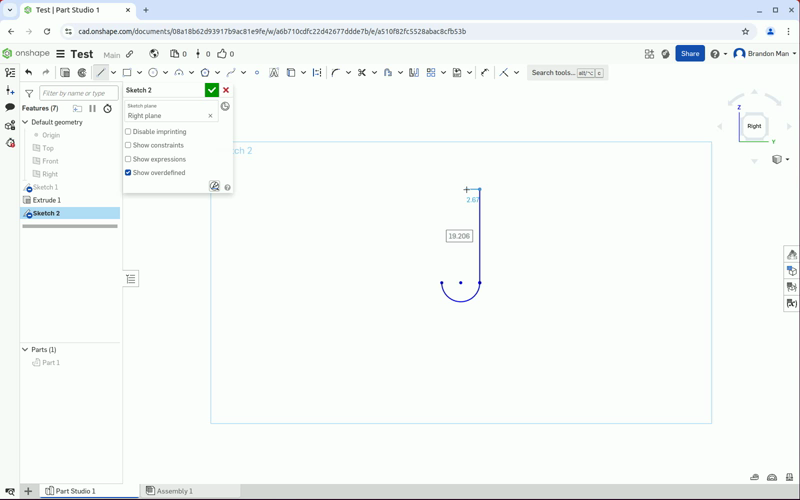
key(esc)
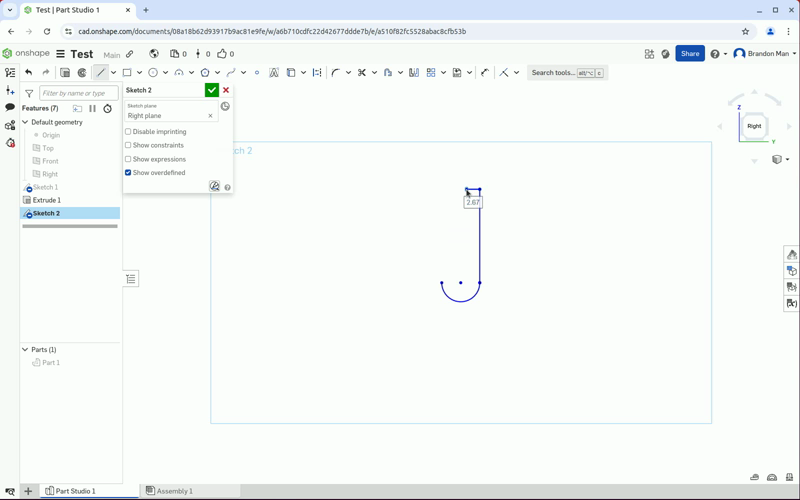
key(a)
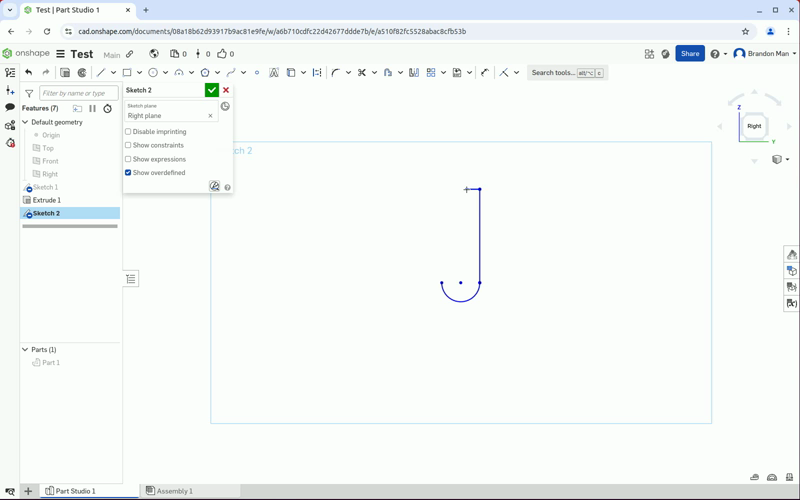
mouse_move(466, 189)
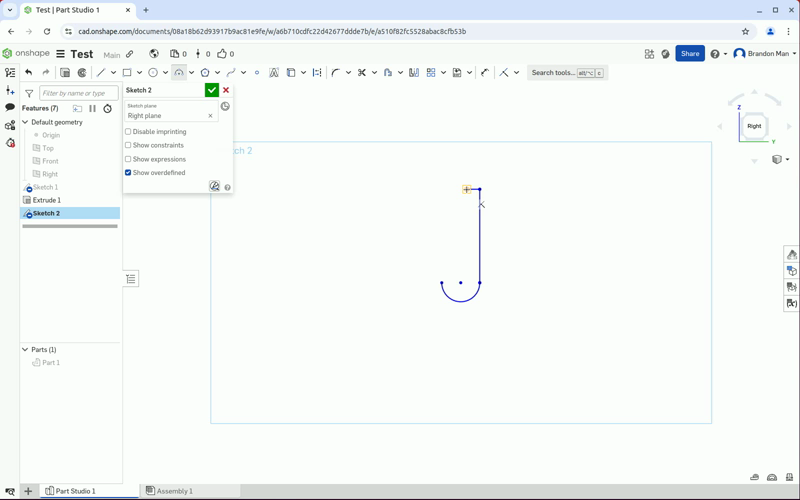
click(466, 189)
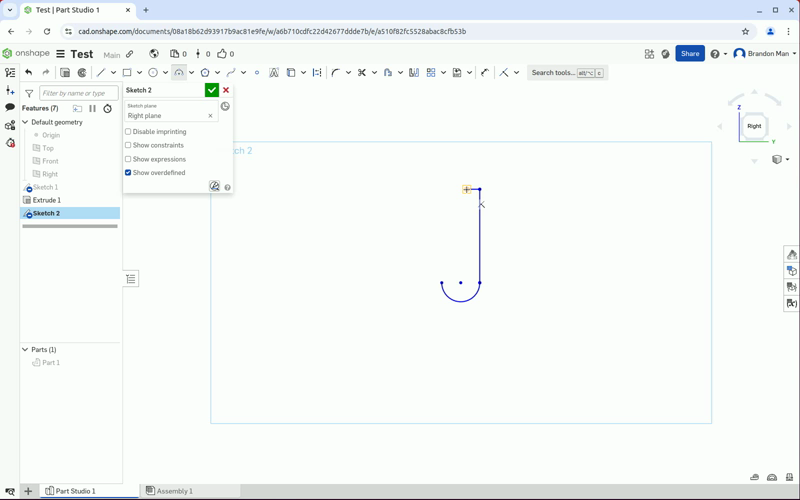
key_down(shift)
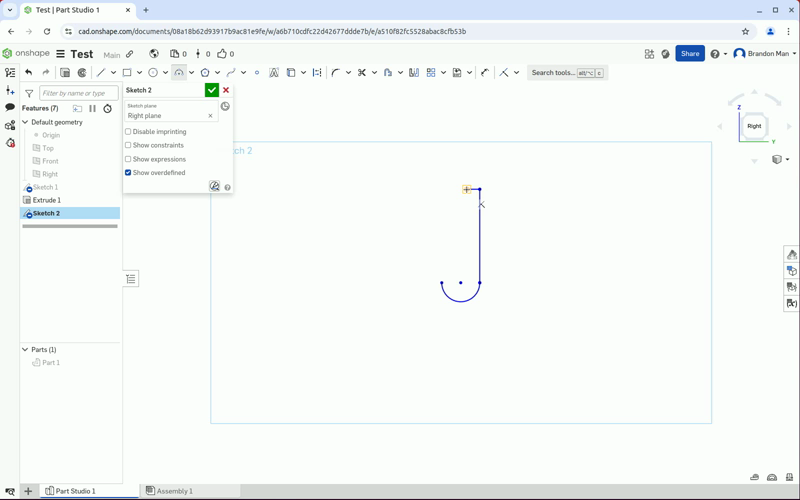
mouse_move(454, 189)
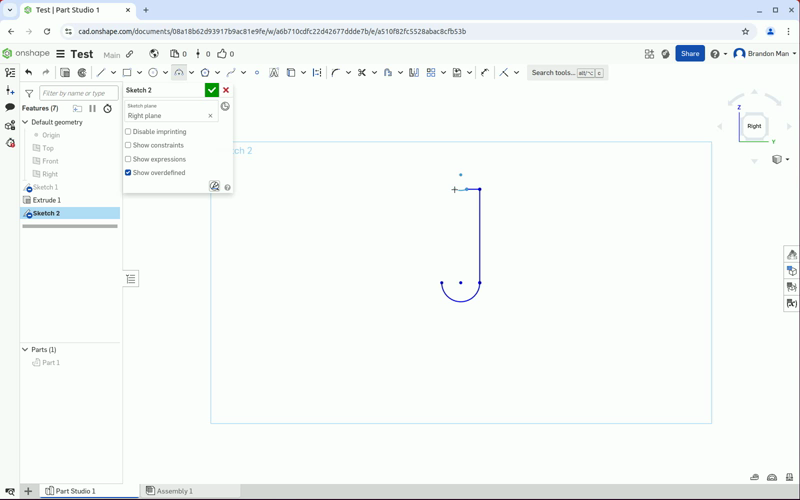
click(454, 189)
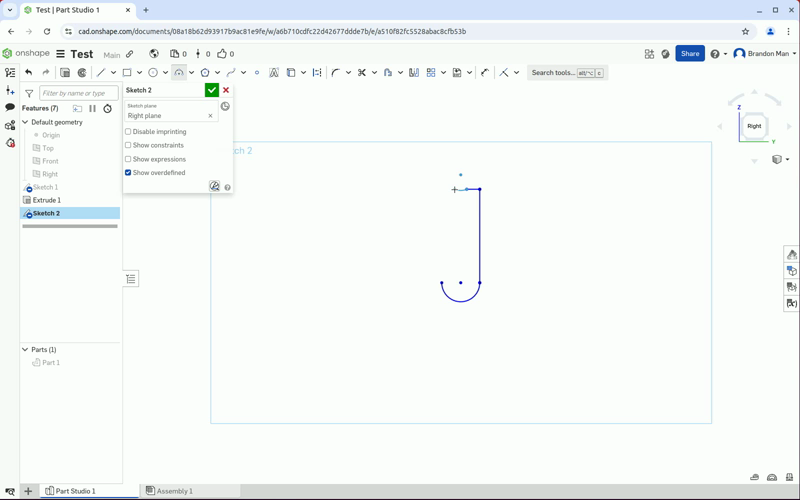
mouse_move(460, 195)
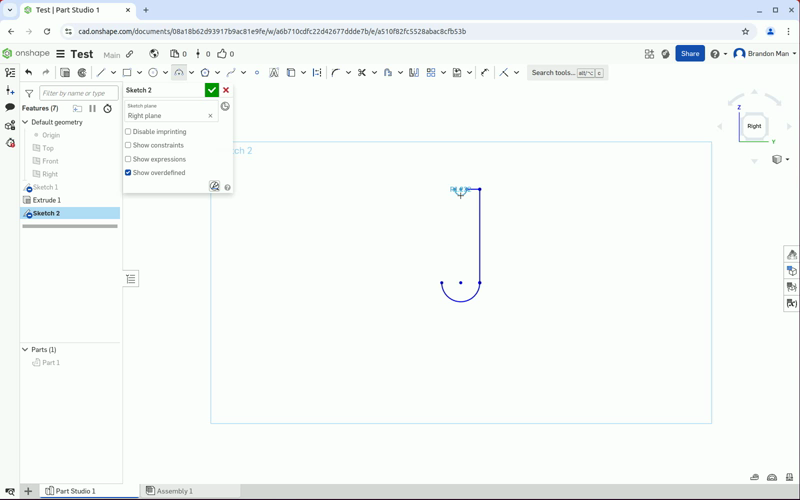
click(460, 195)
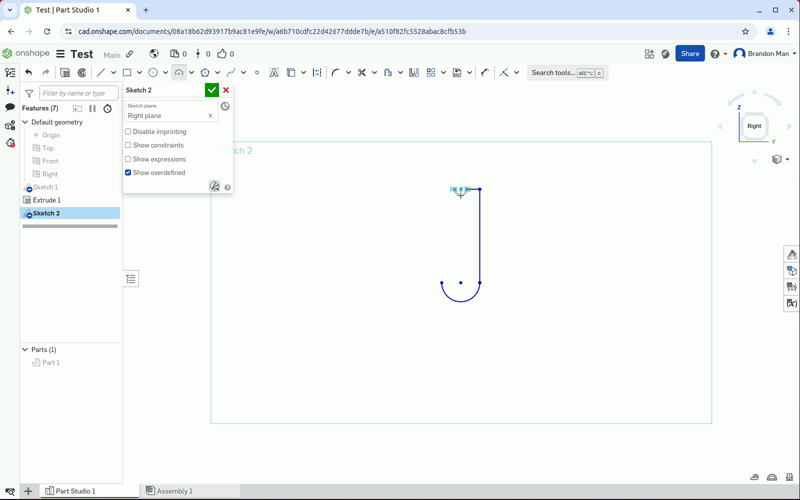
key_up(shift)
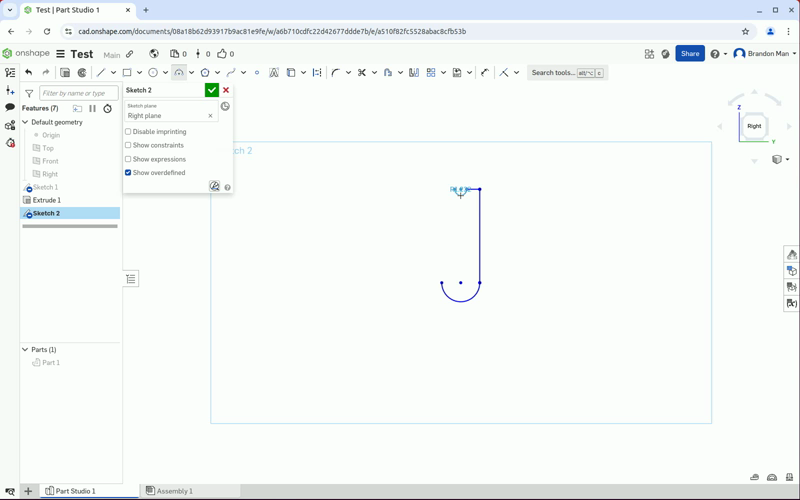
key(esc)
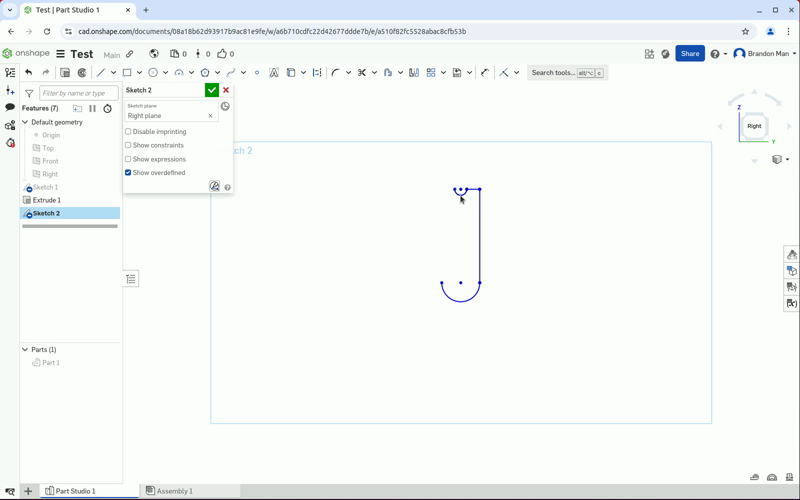
key(l)
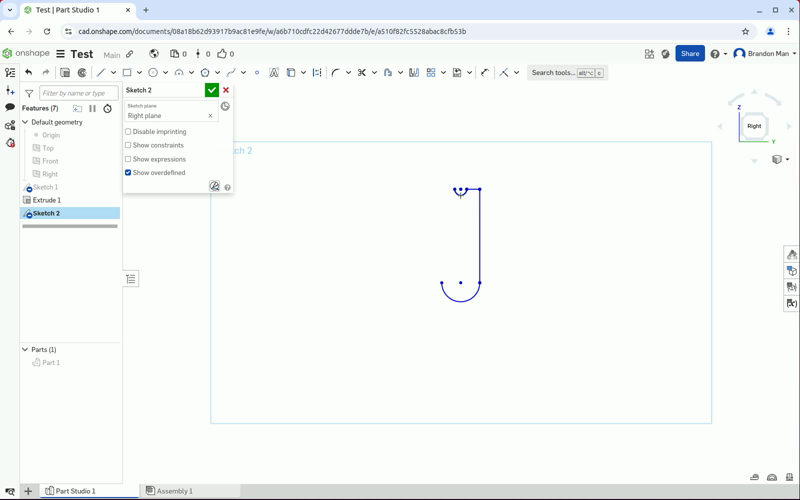
mouse_move(454, 189)
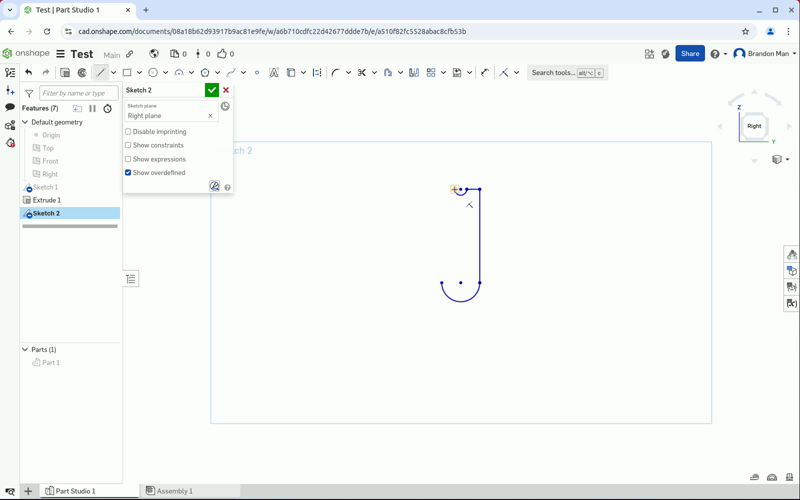
click(454, 189)
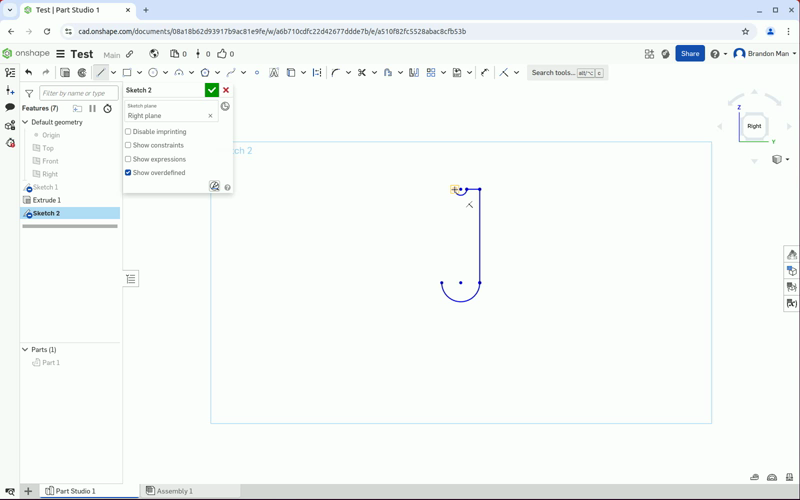
key_down(shift)
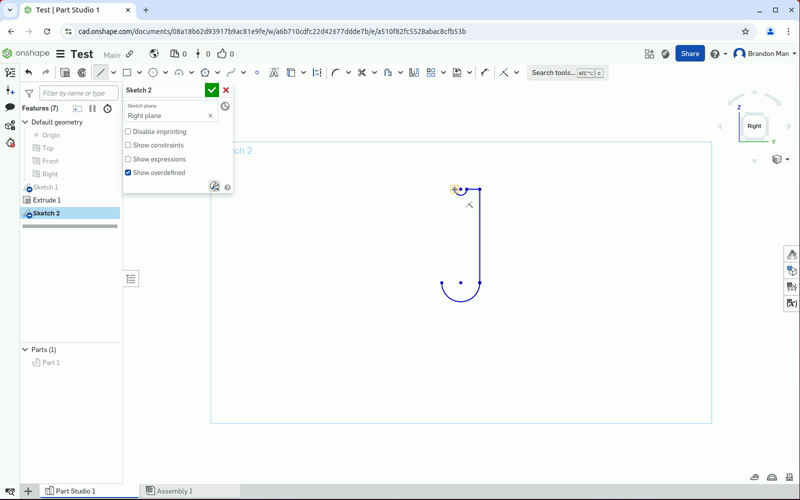
mouse_move(484, 189)
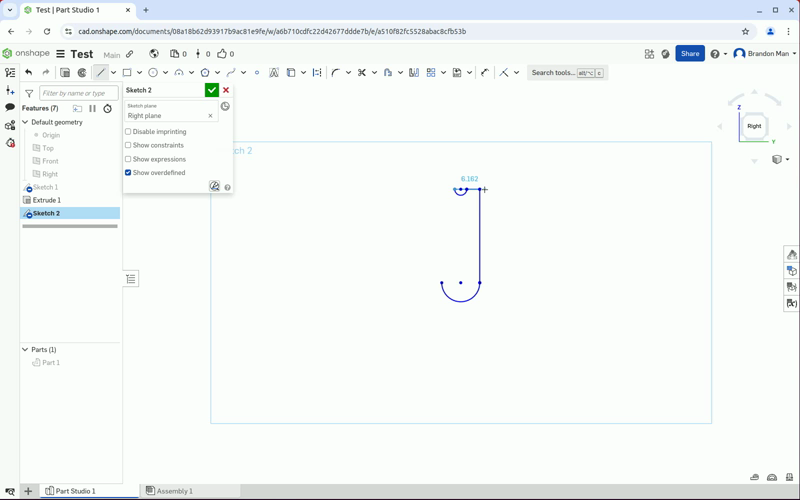
mouse_move(441, 189)
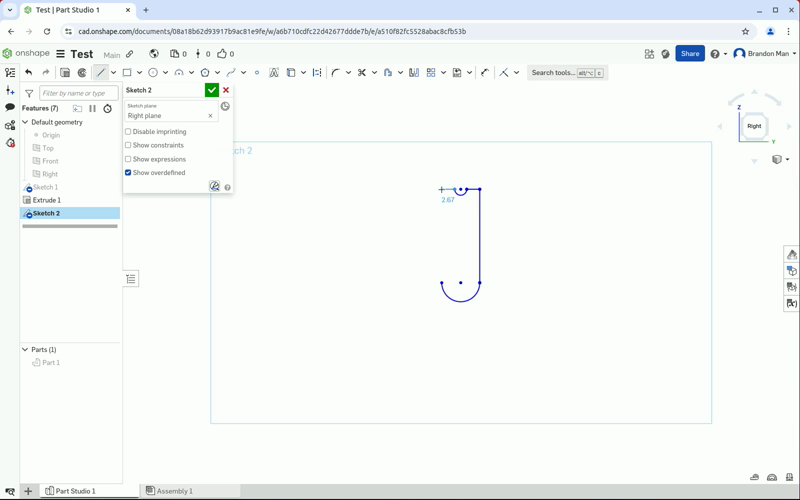
click(441, 189)
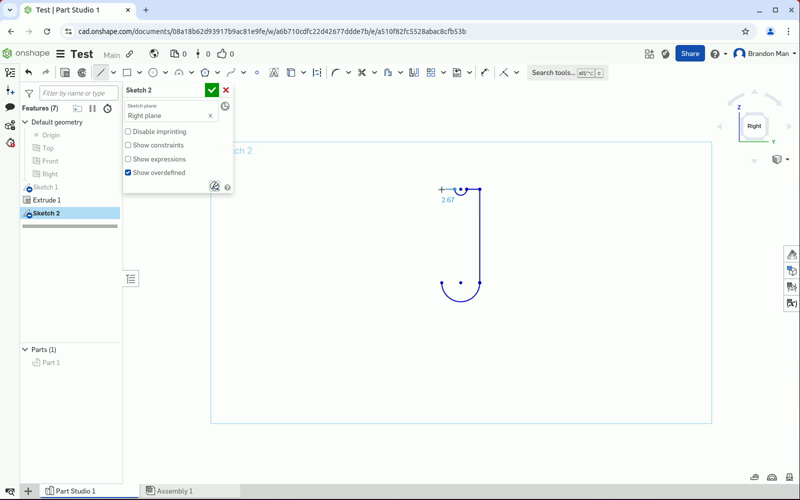
key_up(shift)
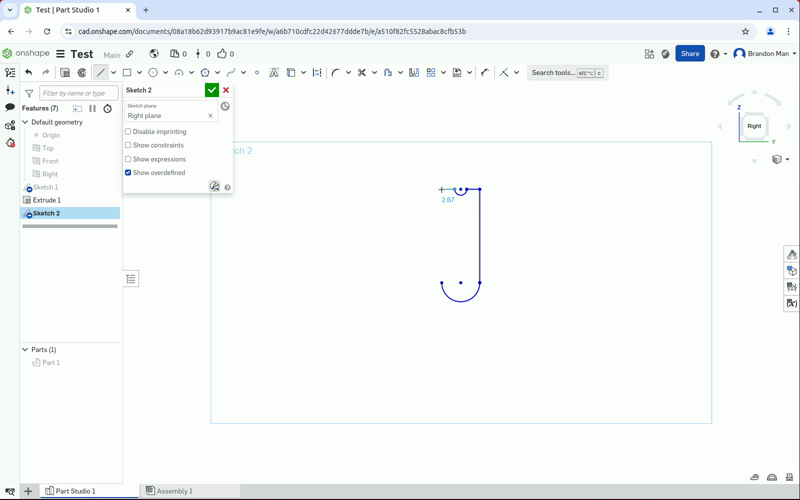
key_down(shift)
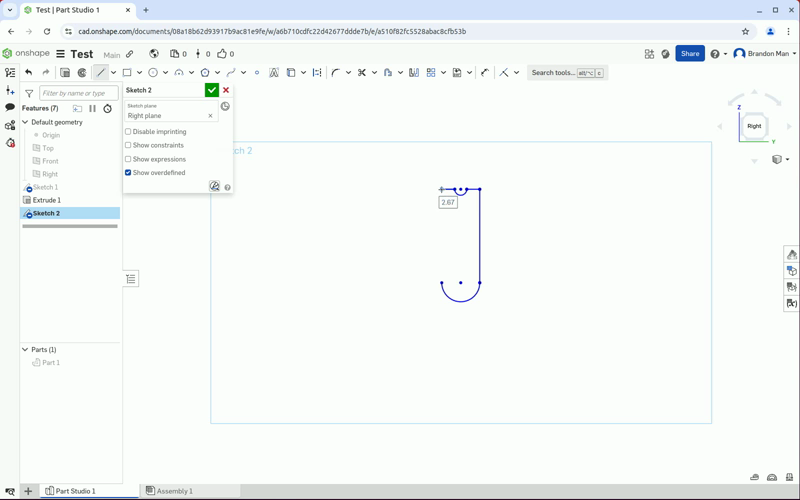
mouse_move(441, 282)
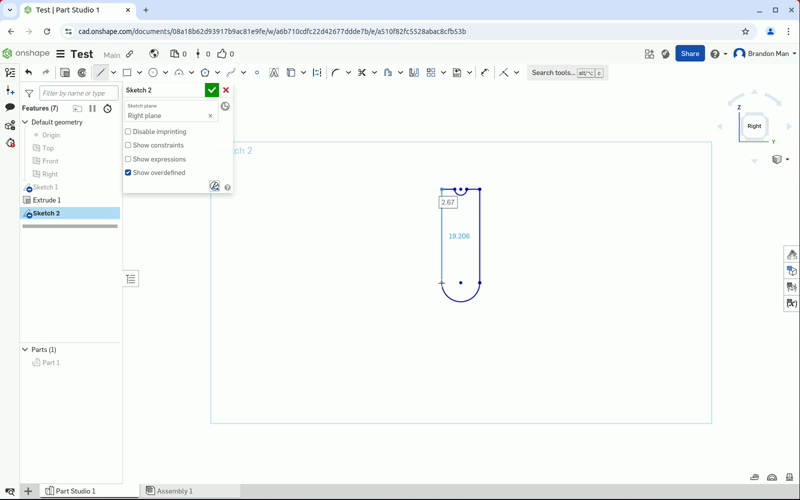
key_up(shift)
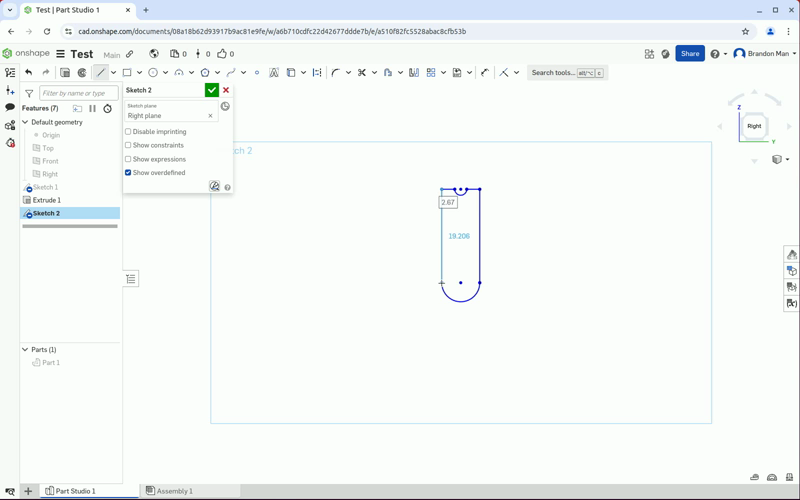
click(441, 282)
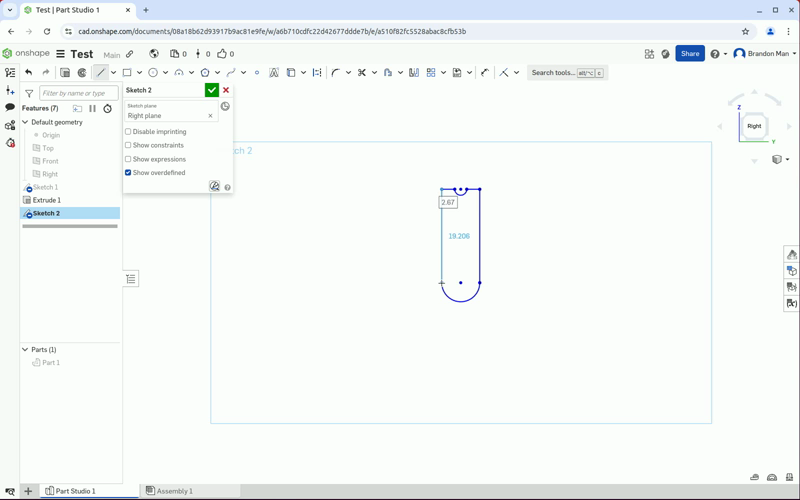
key(esc)
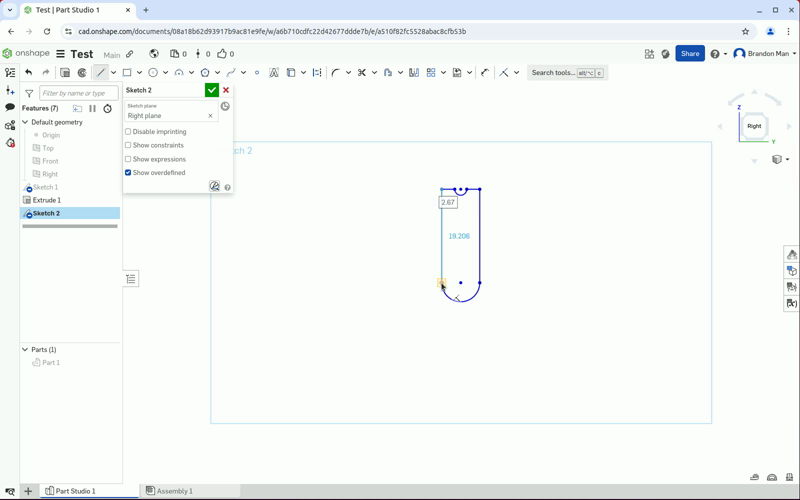
key(c)
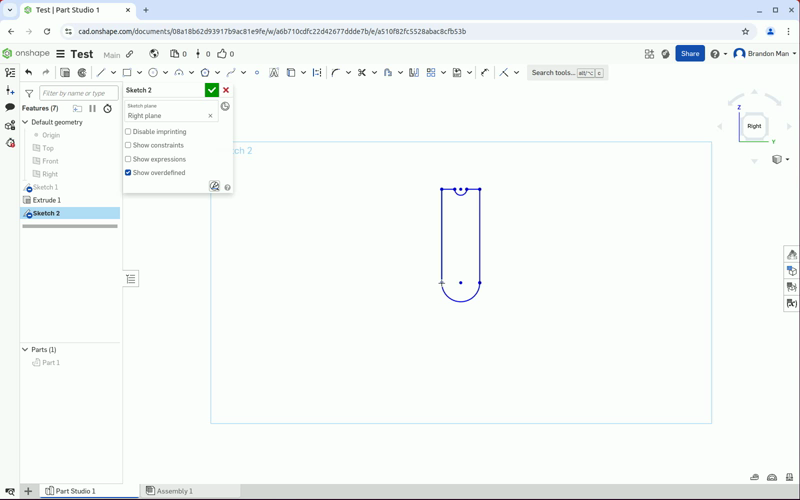
key_down(shift)
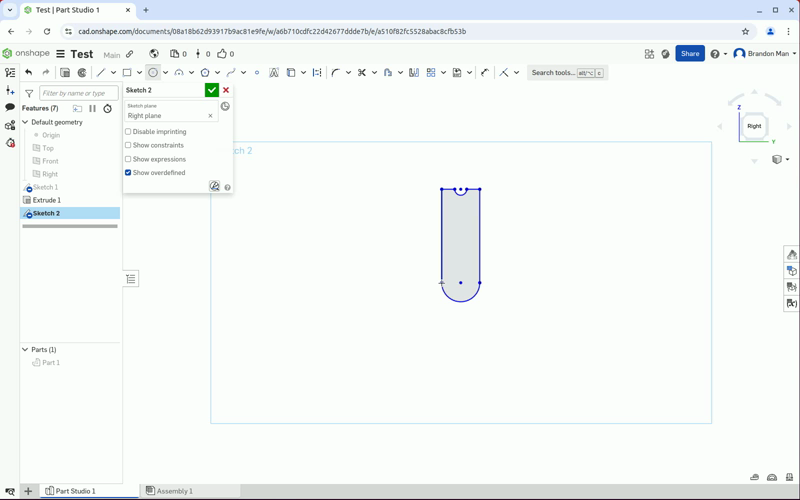
mouse_move(460, 282)
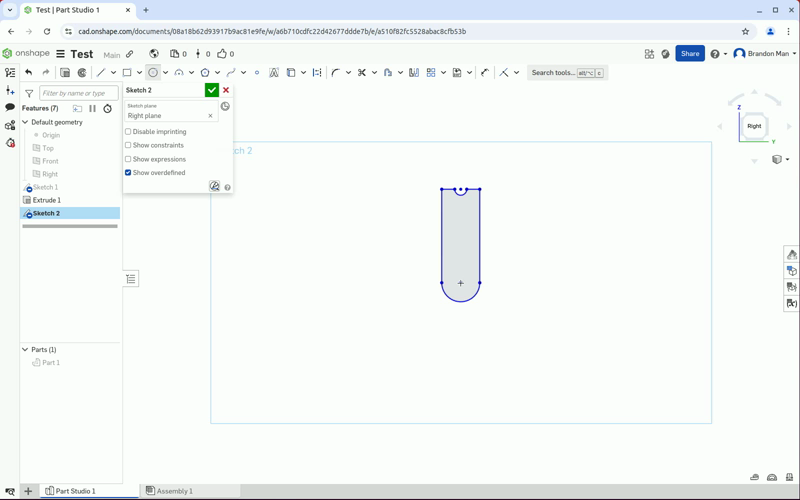
click(460, 282)
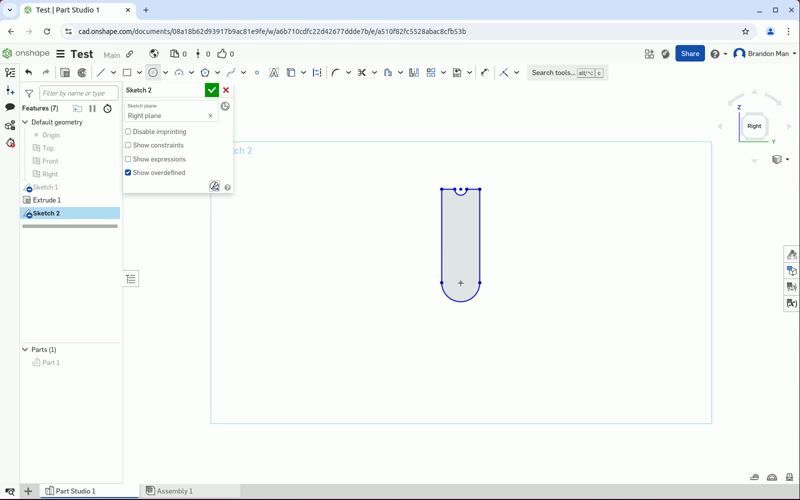
key_up(shift)
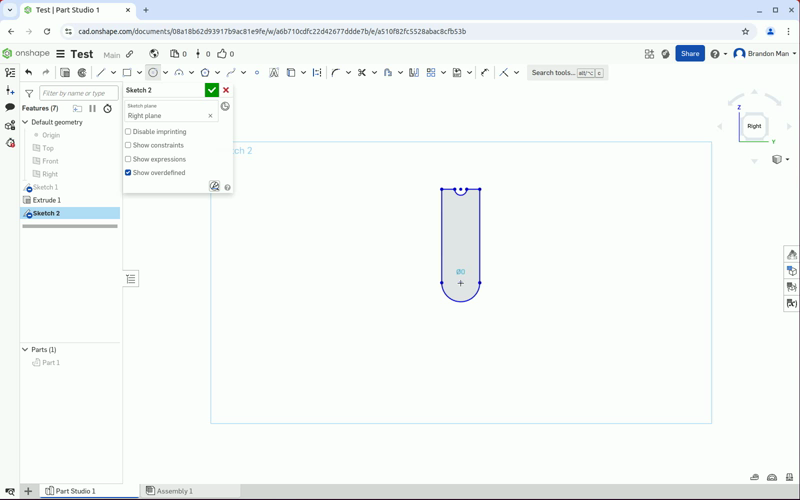
mouse_move(466, 282)
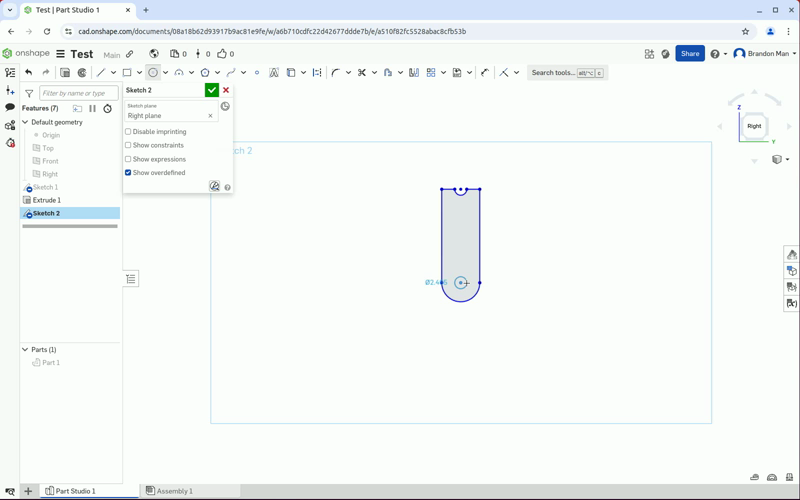
click(466, 282)
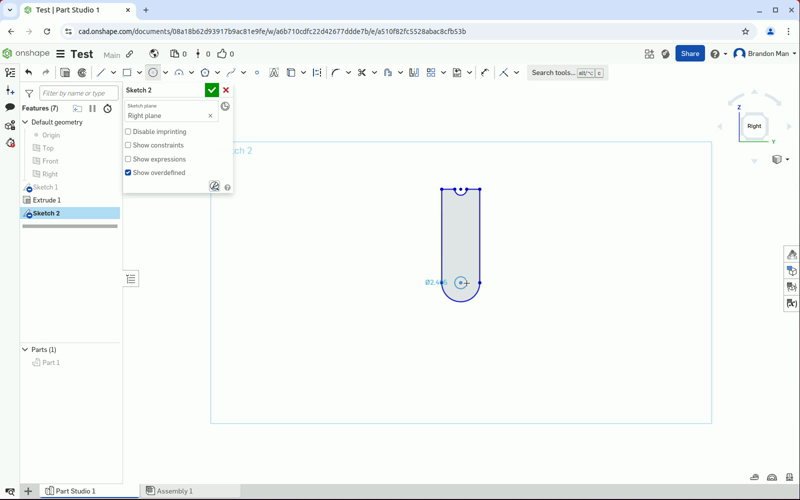
key(esc)
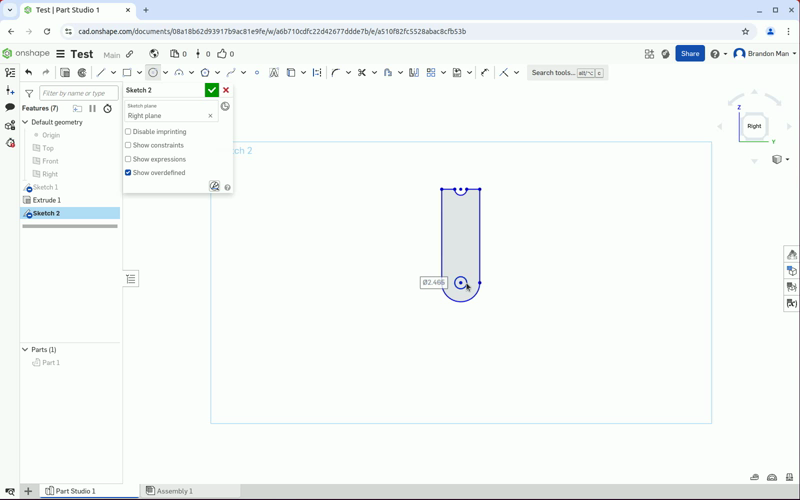
mouse_move(445, 200)
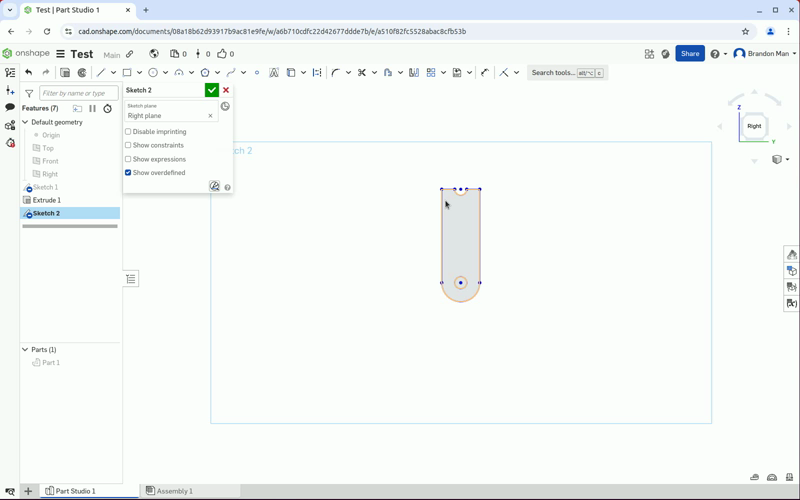
click(445, 200)
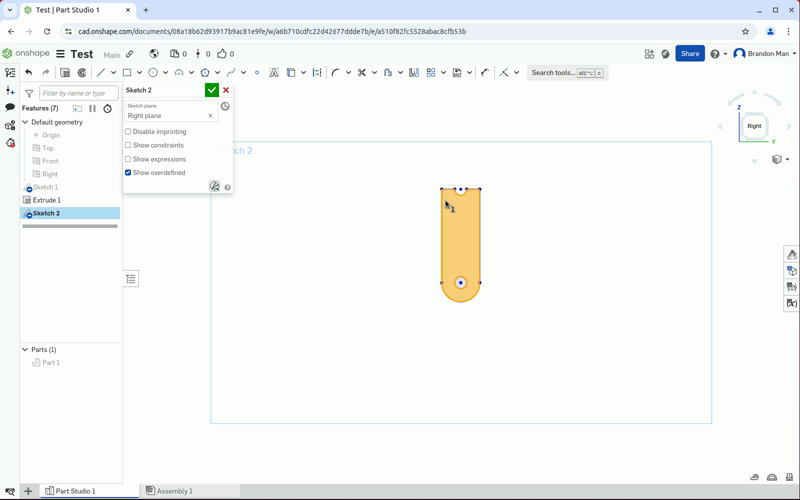
mouse_move(73, 352)
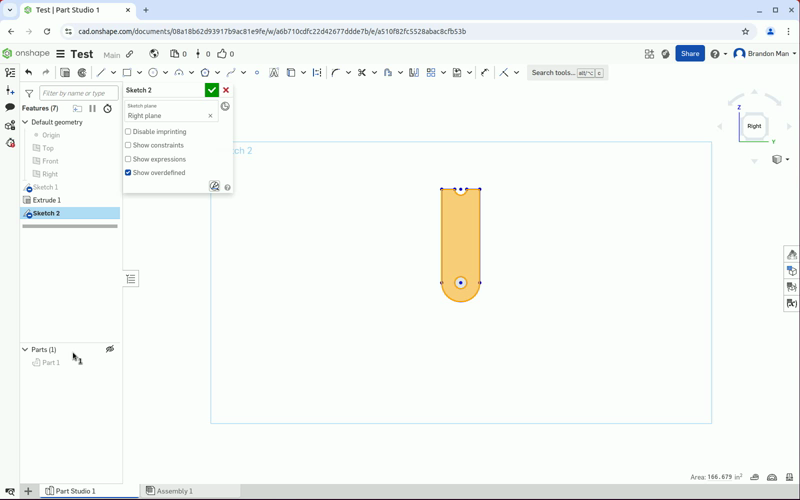
key(shift+y)
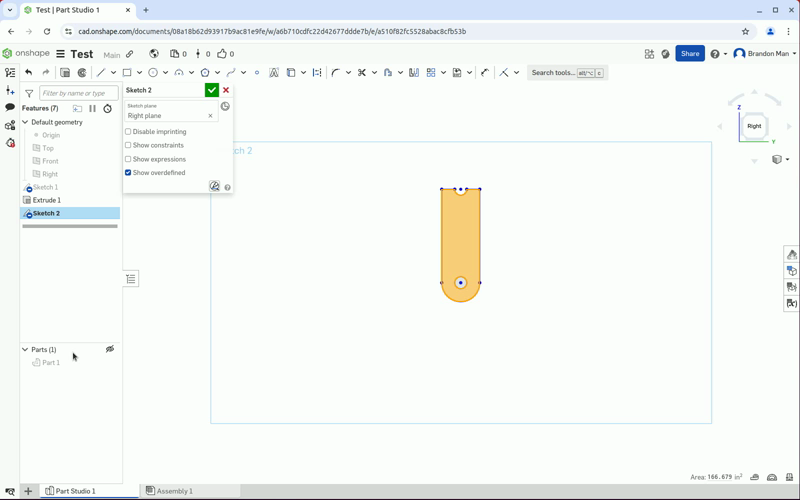
key(shift+e)
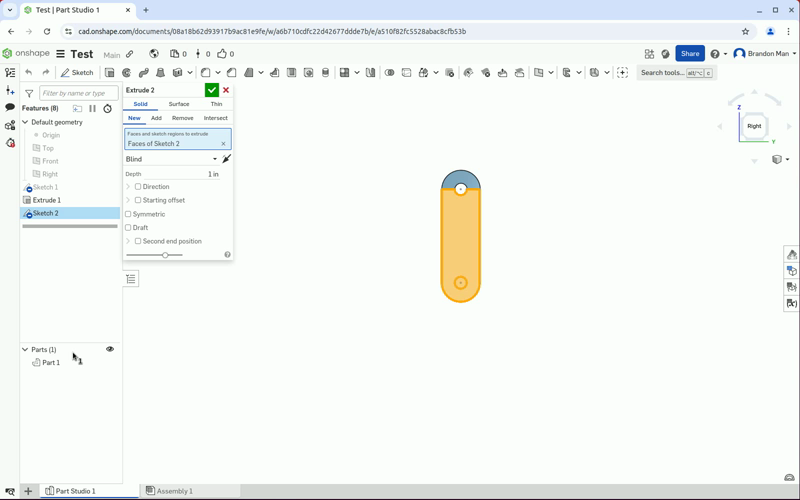
mouse_move(143, 106)
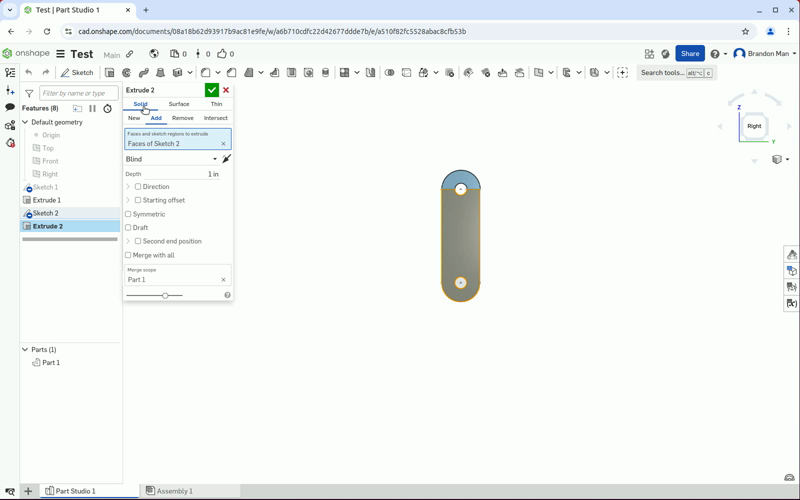
click(143, 106)
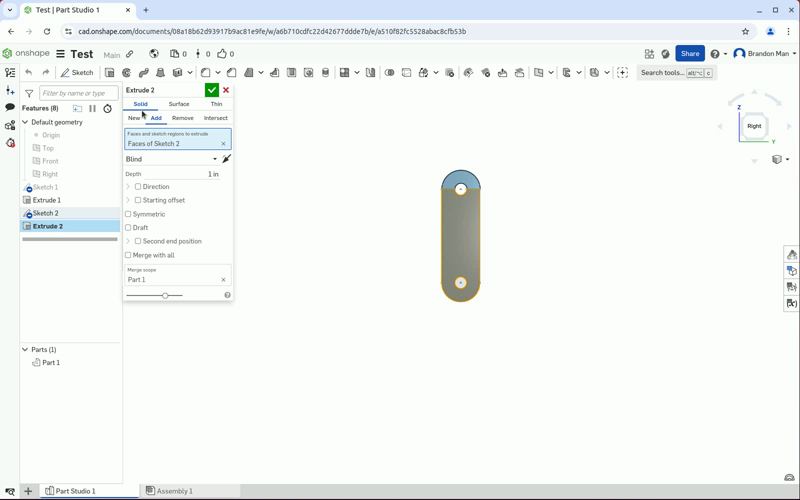
mouse_move(137, 120)
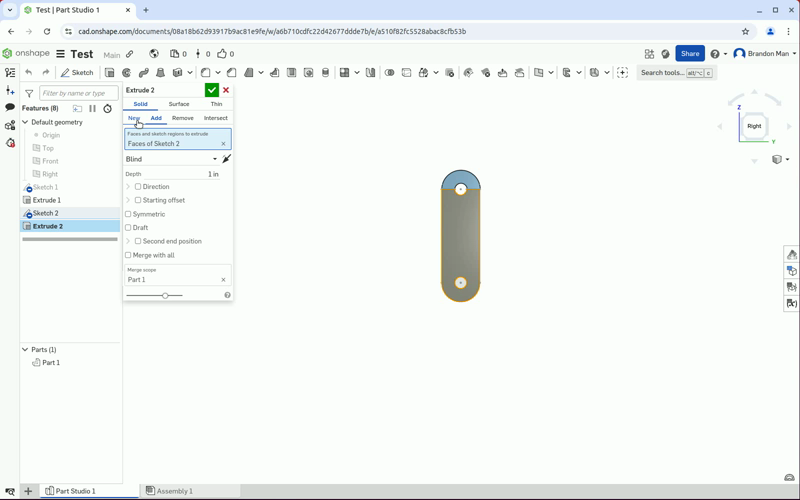
click(137, 120)
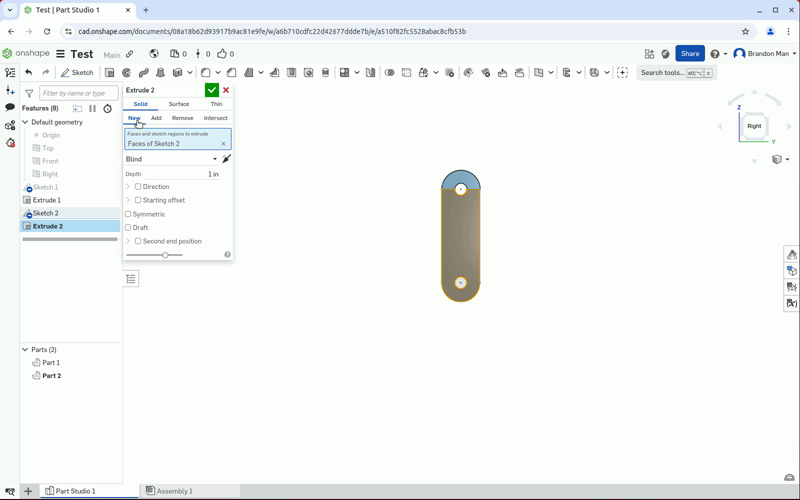
key(tab, 4)
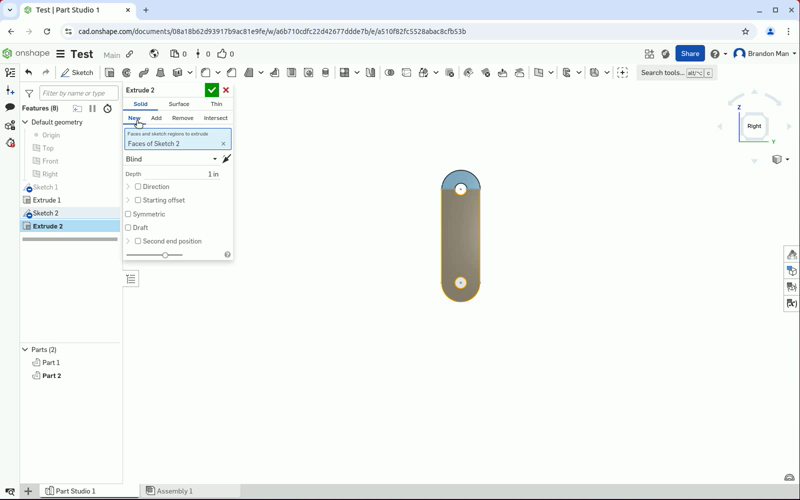
text(2.648)
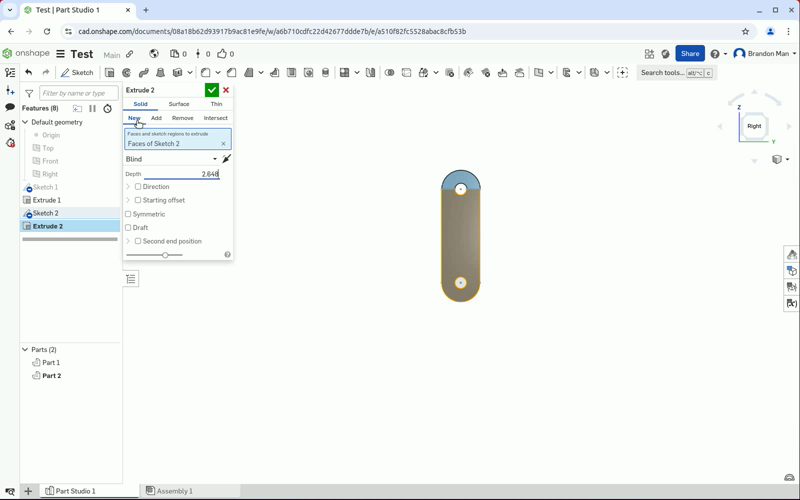
key(enter)
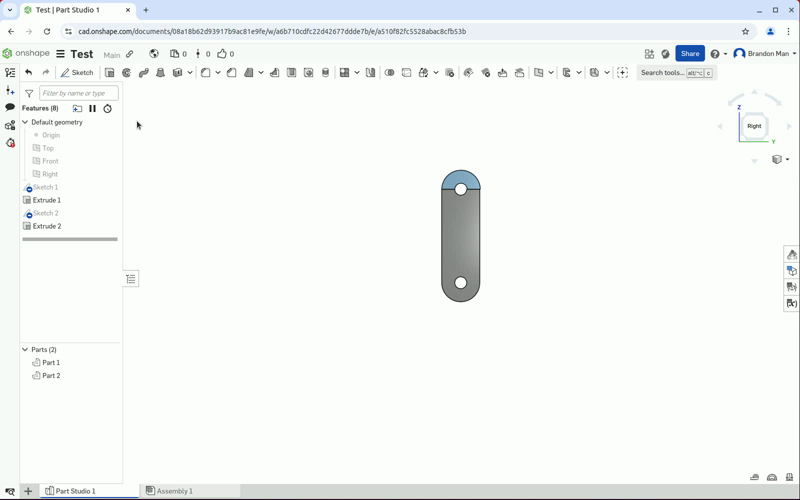
key(shift+h)
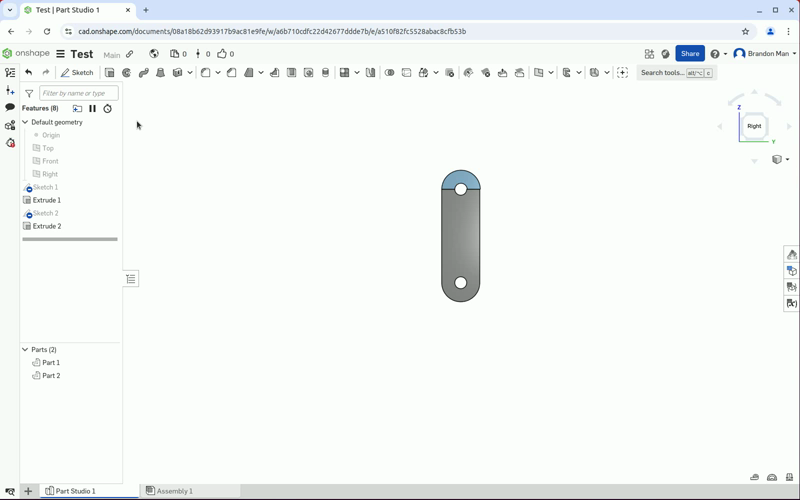
key(shift+h)
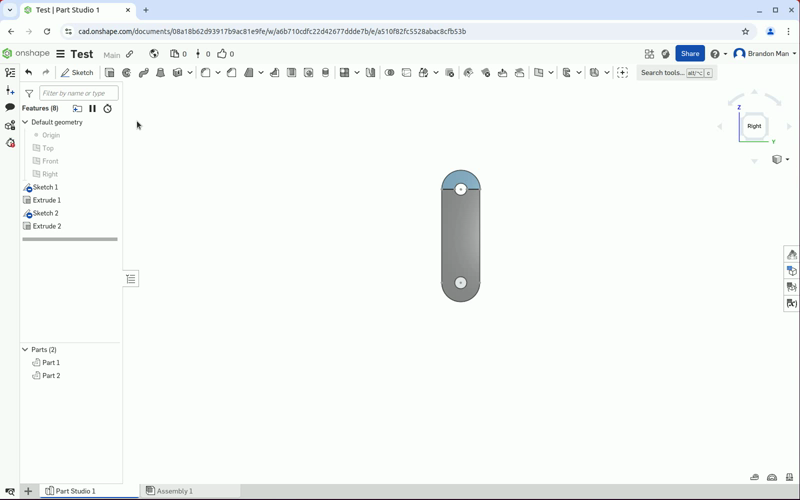
key(shift+7)
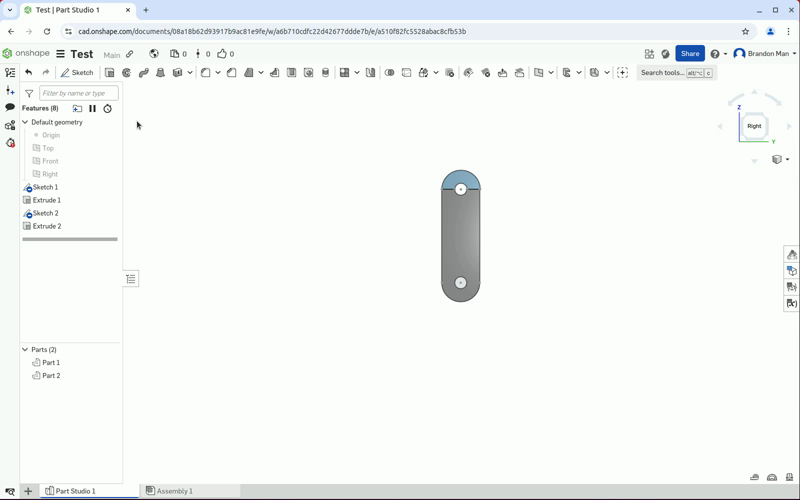
key(right, 2)
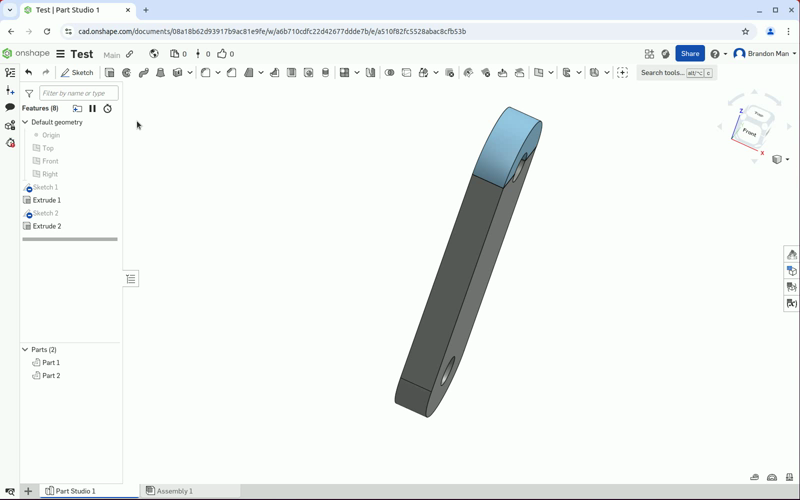
key(down, 2)
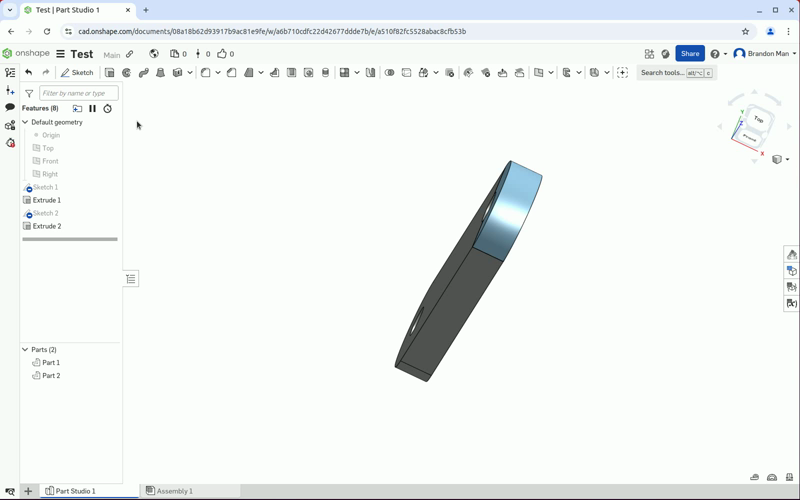
key(up, 2)
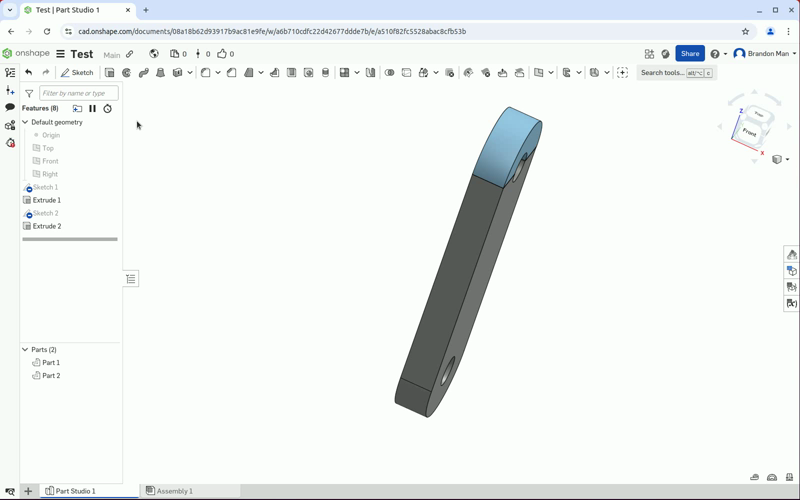
key(left, 2)
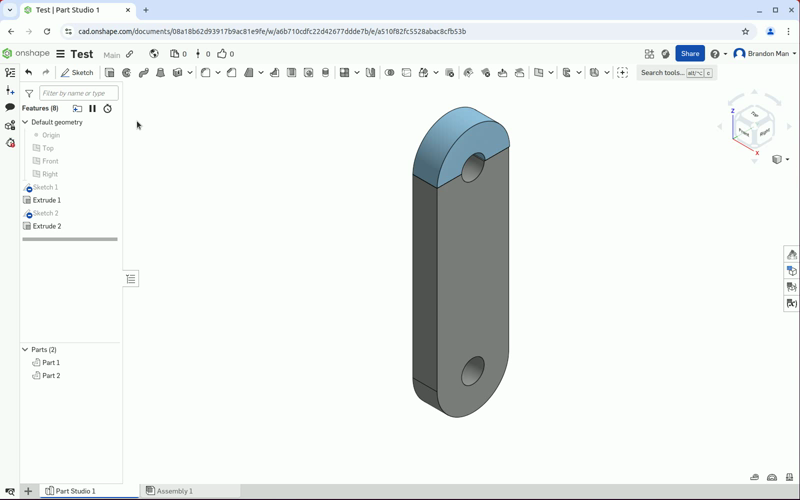
mouse_move(73, 189)
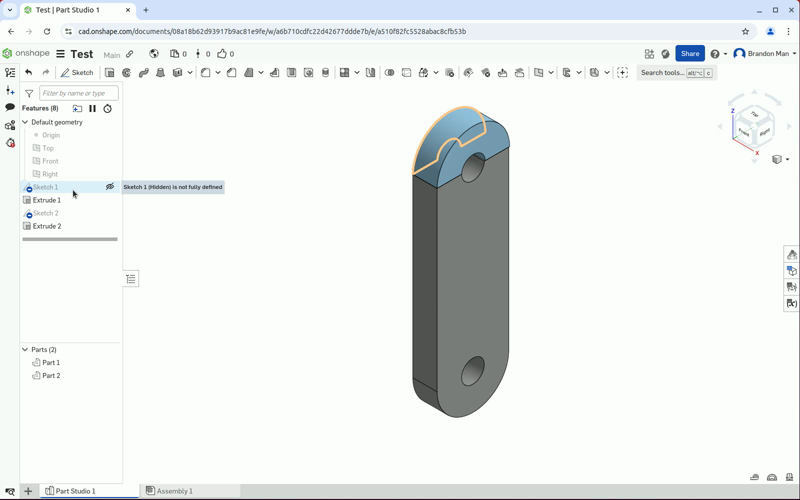
click(73, 189)